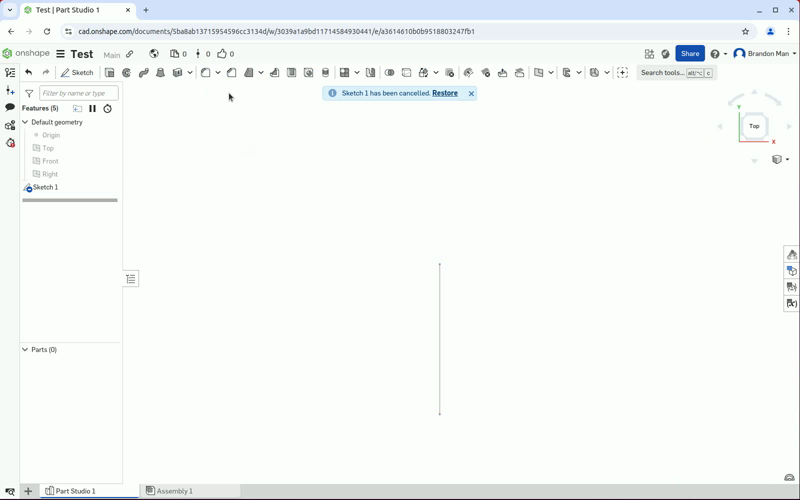
key(shift+h)
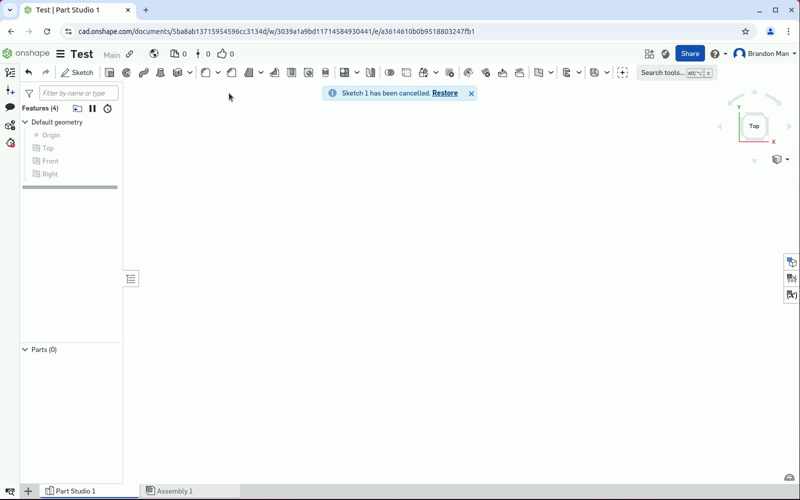
mouse_move(73, 352)
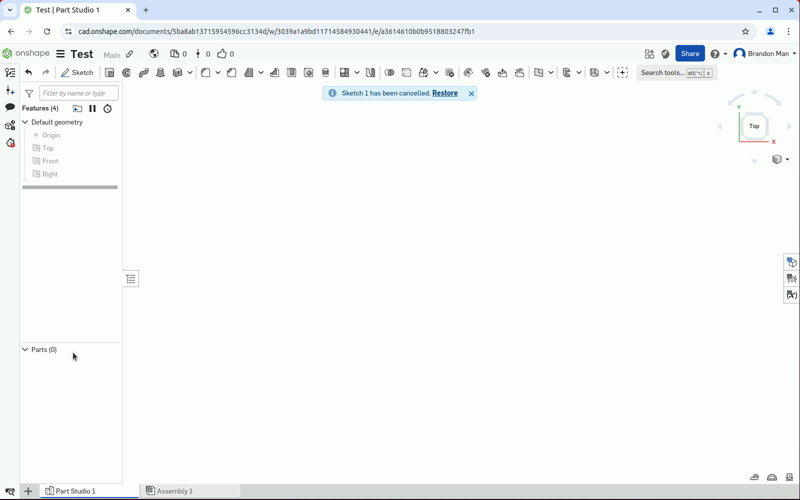
key(y)
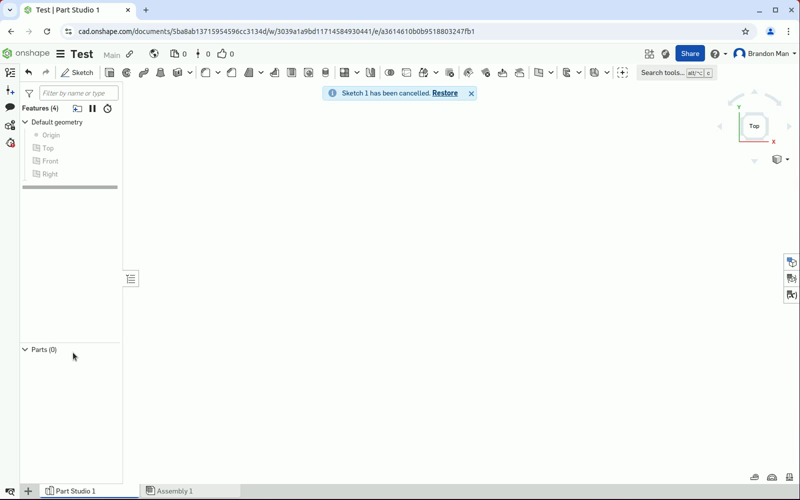
key(shift+p)
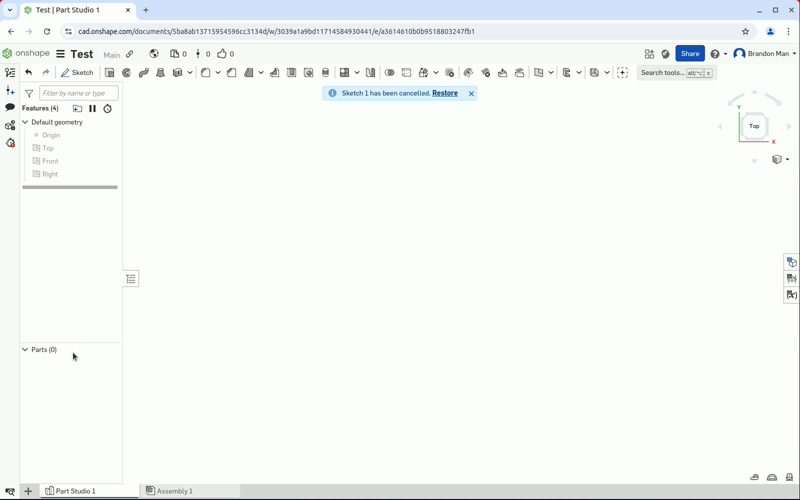
key(space)
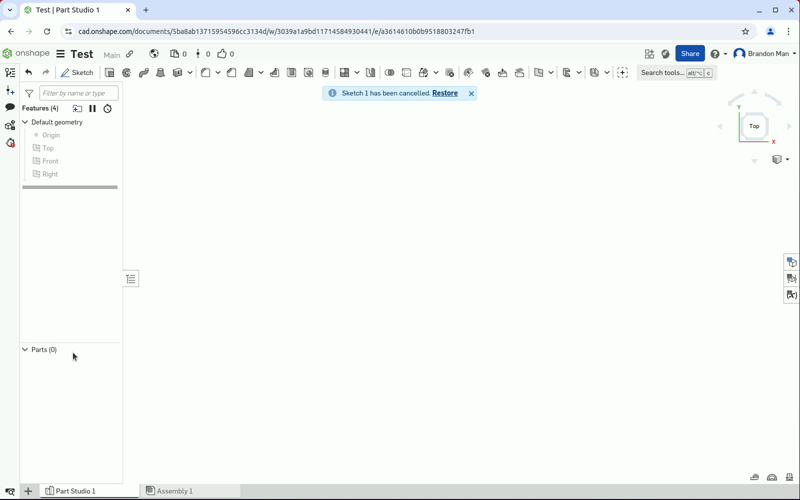
key_down(shift)
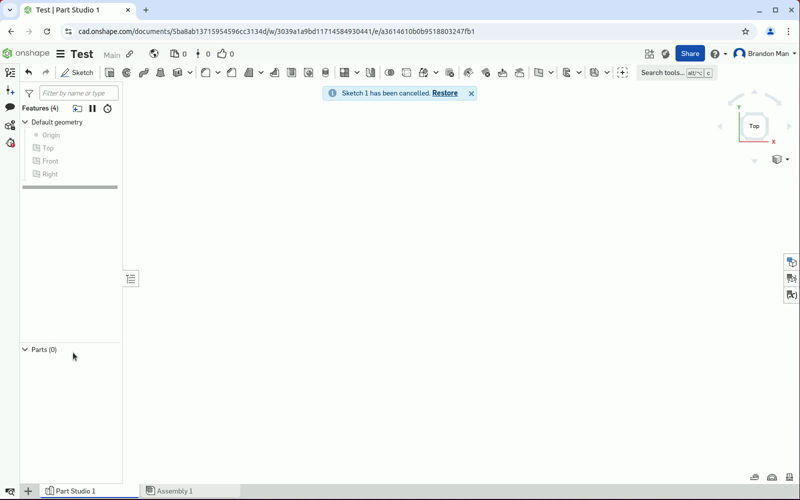
key(up)
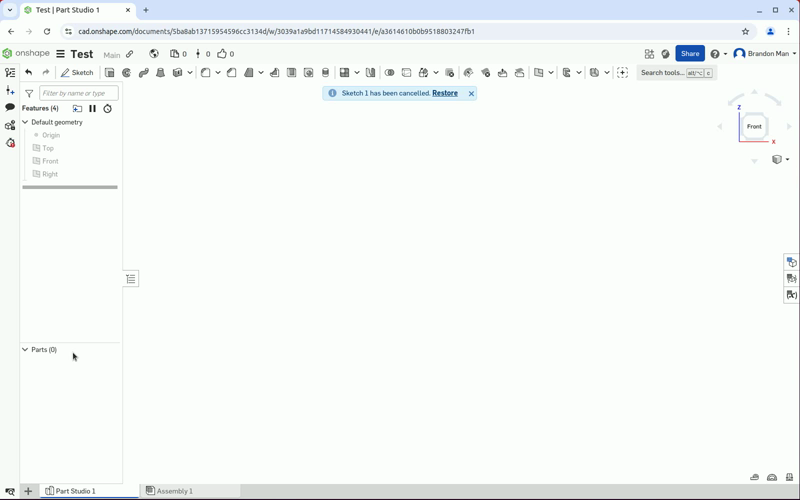
key_up(shift)
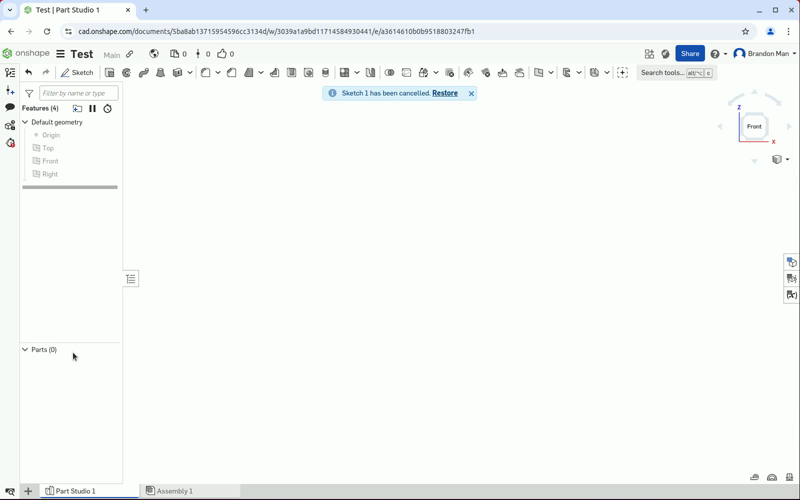
mouse_move(73, 352)
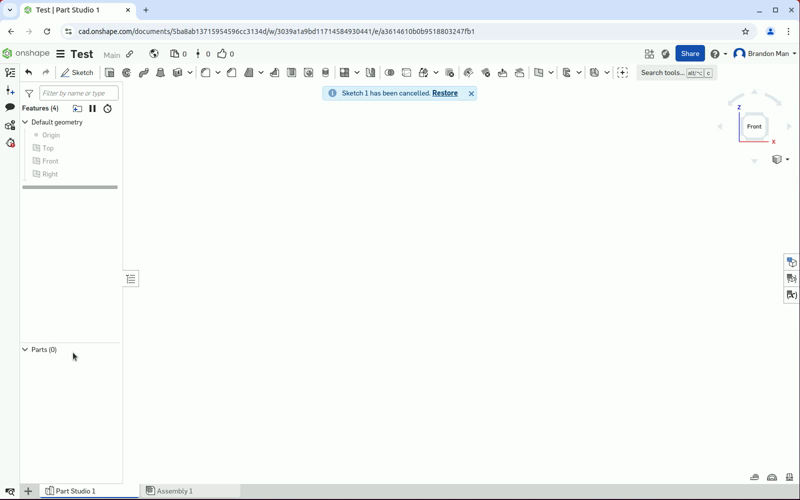
key(shift+y)
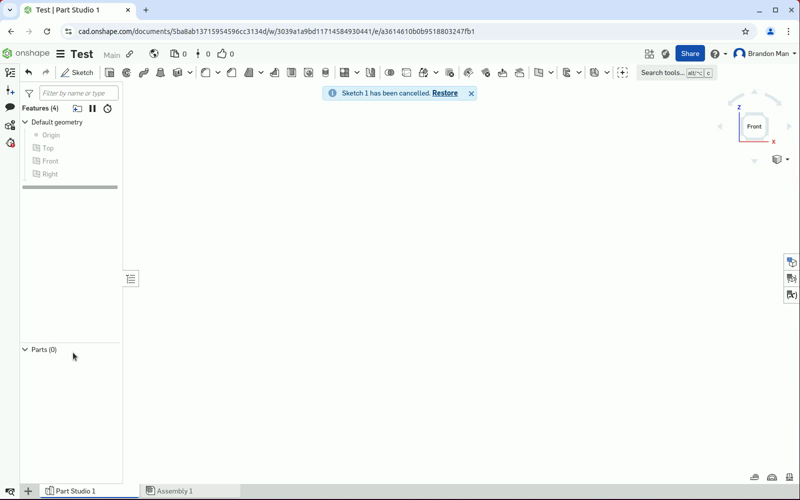
key(shift+s)
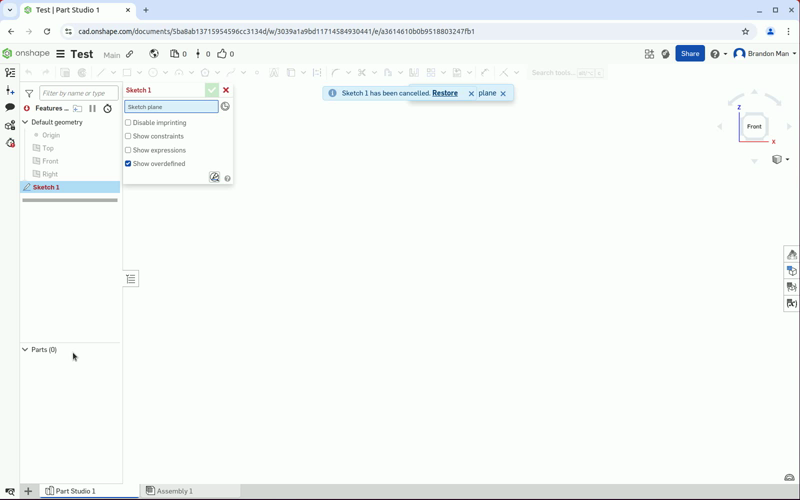
mouse_move(73, 163)
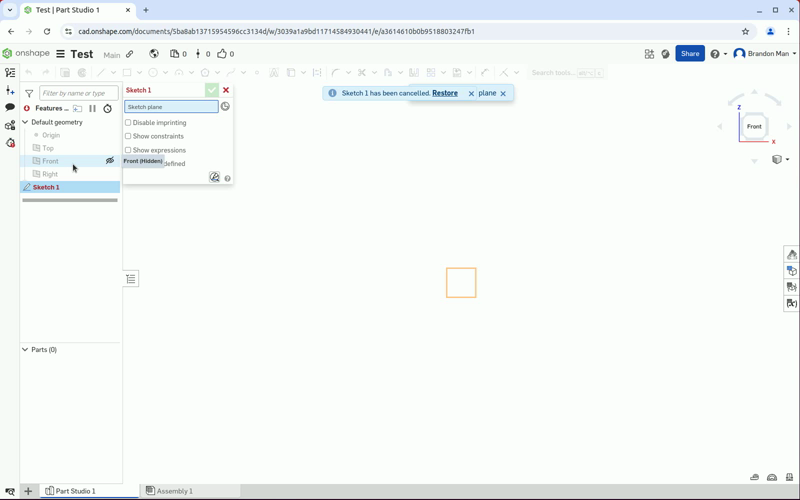
click(73, 163)
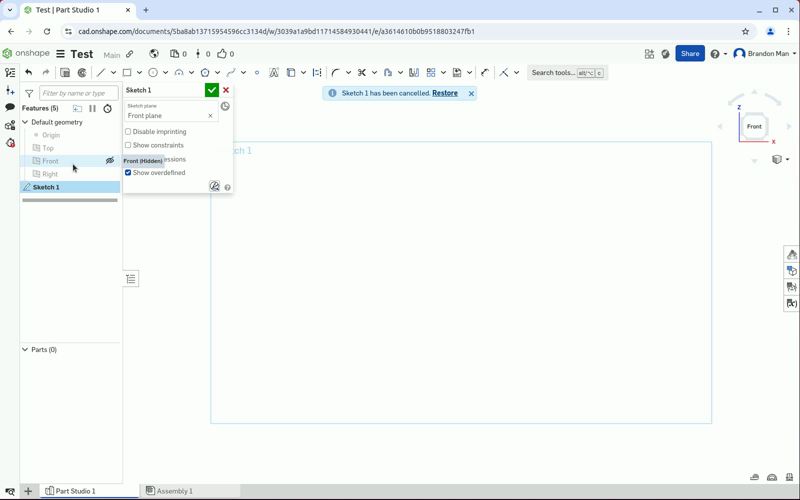
mouse_move(73, 352)
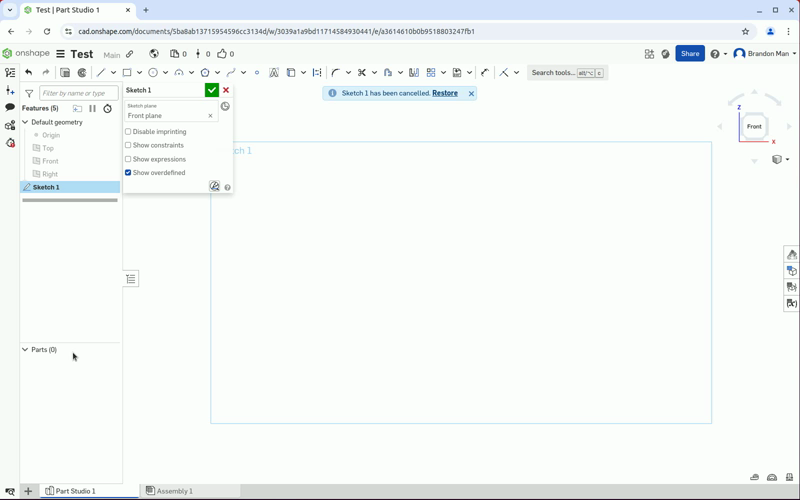
key(y)
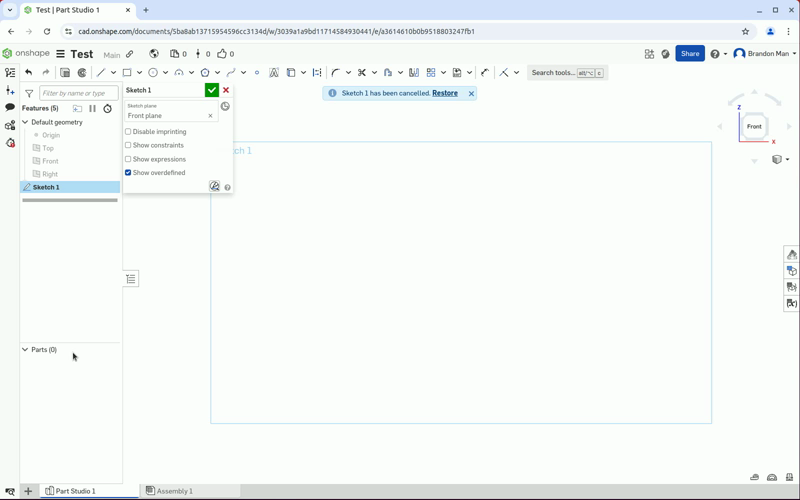
key(c)
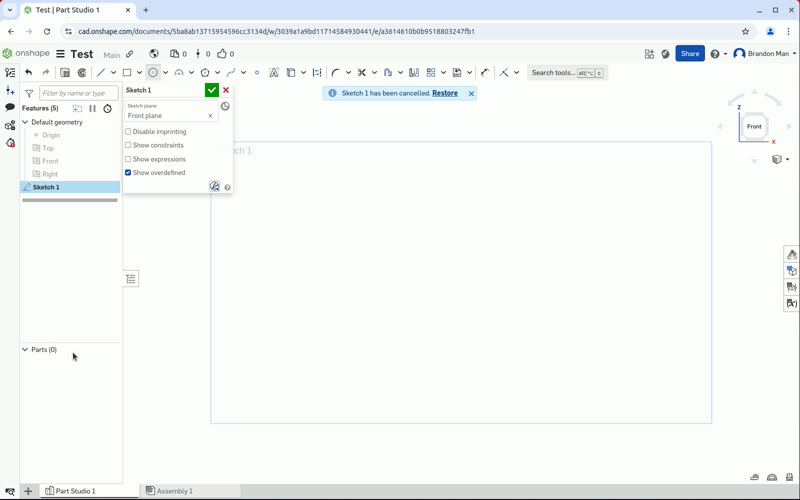
key_down(shift)
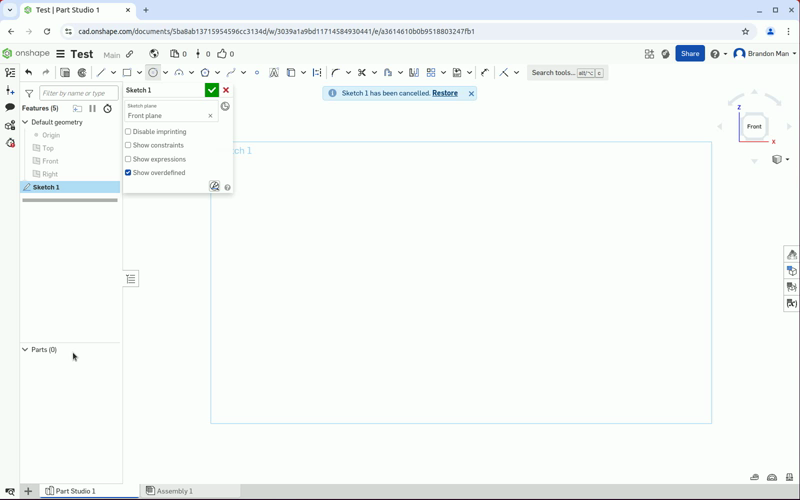
mouse_move(461, 282)
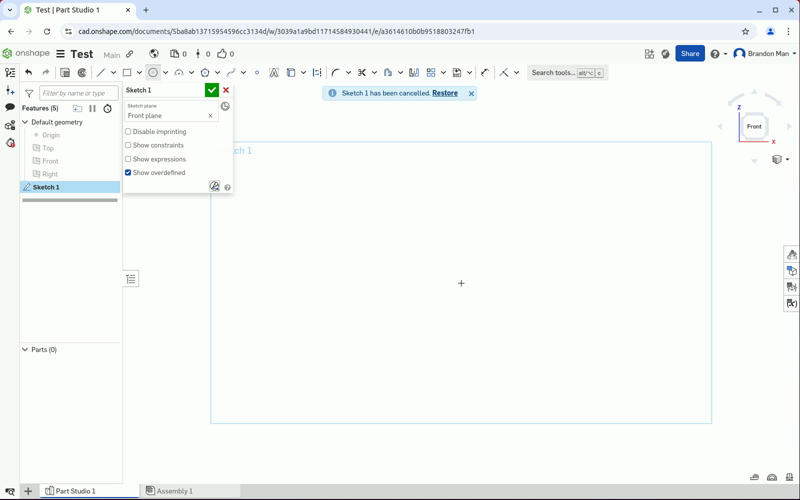
click(461, 282)
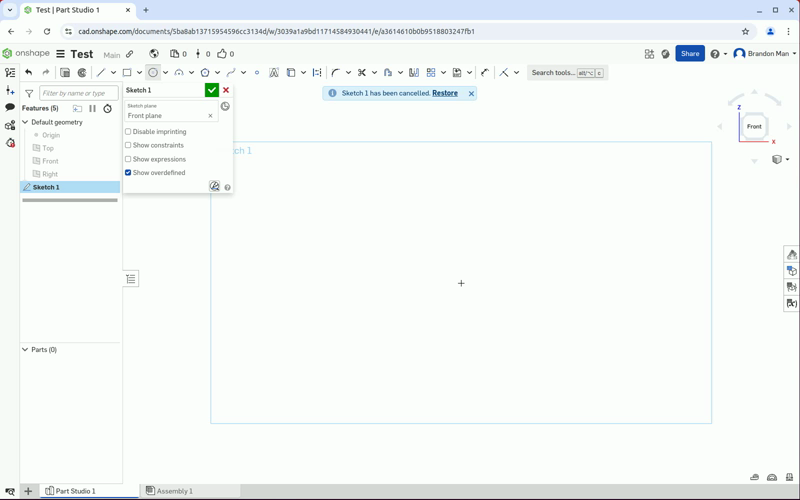
key_up(shift)
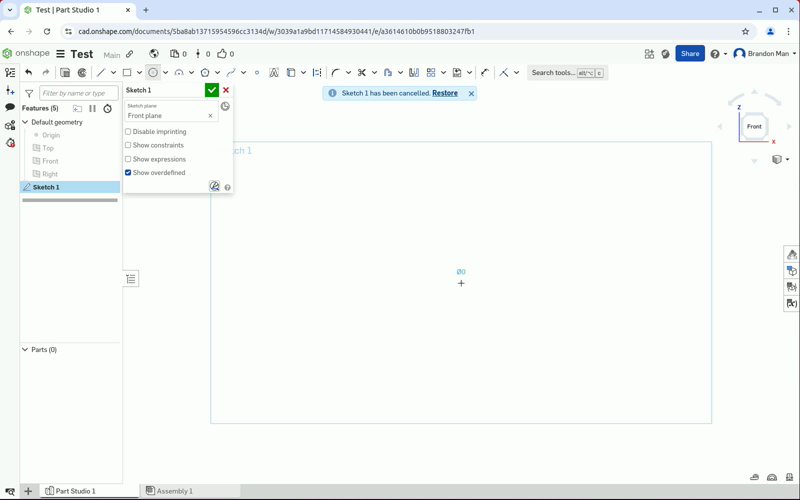
mouse_move(572, 282)
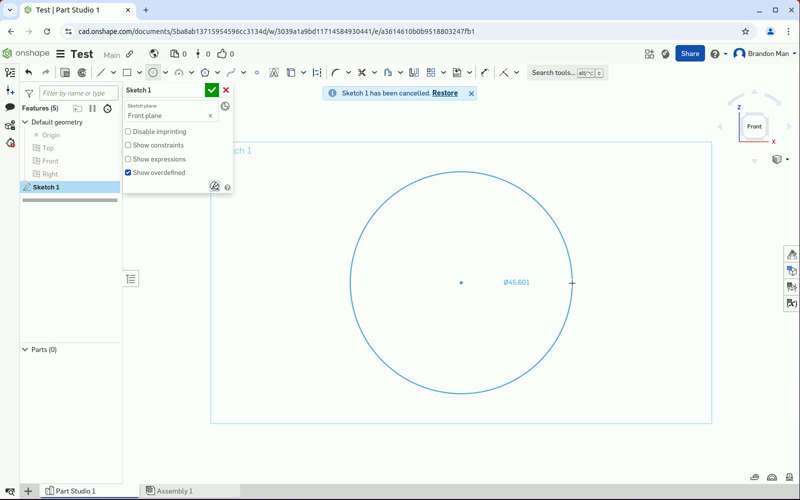
click(572, 282)
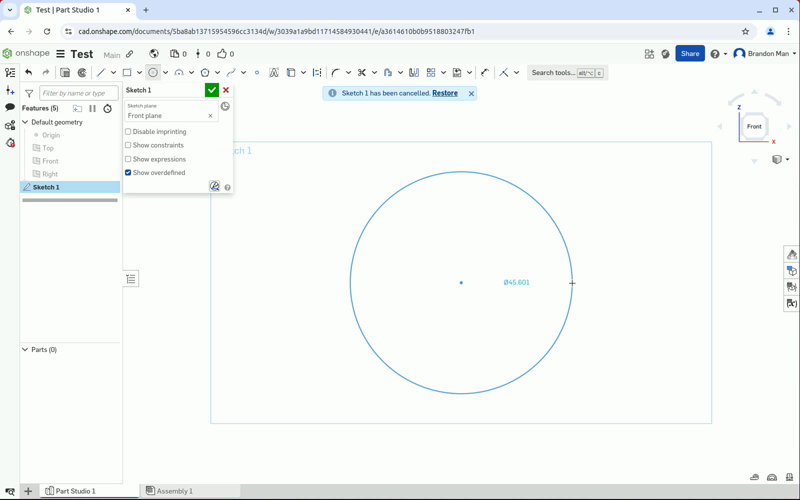
key(esc)
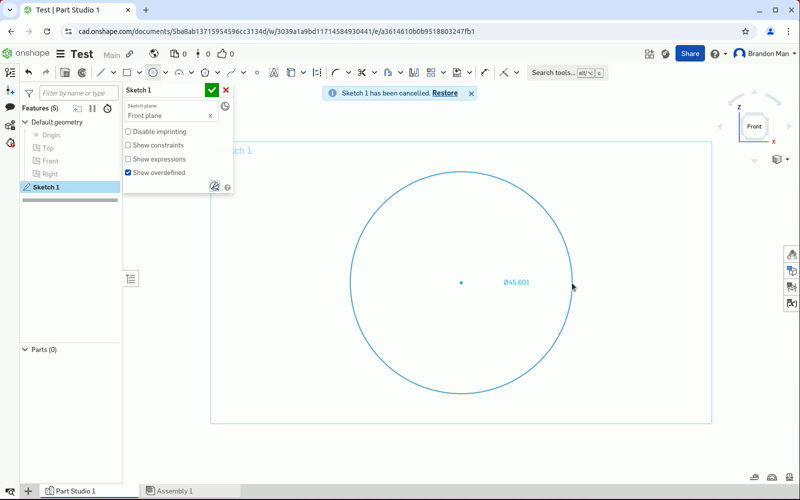
mouse_move(497, 291)
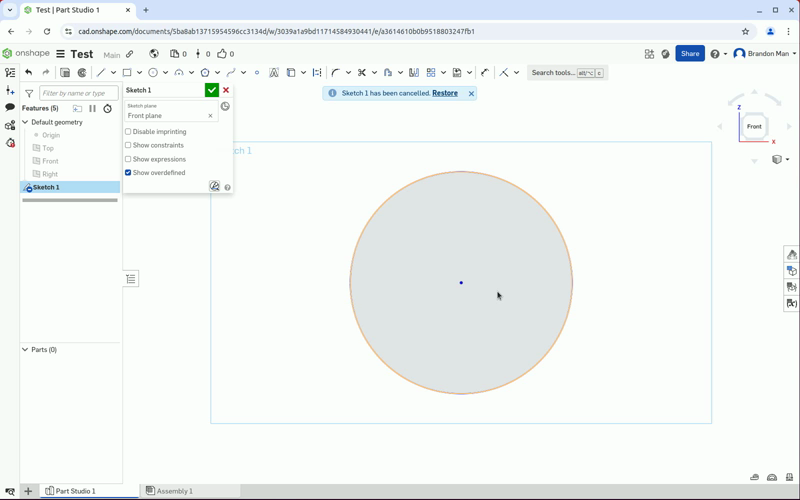
click(497, 291)
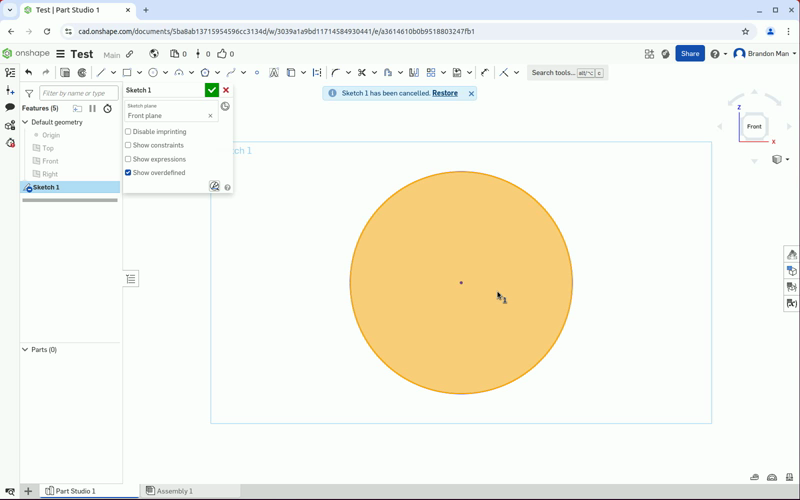
mouse_move(73, 352)
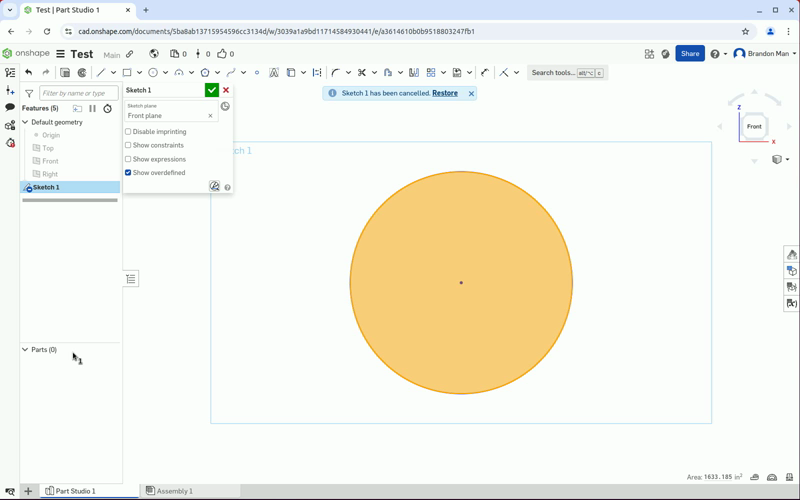
key(shift+y)
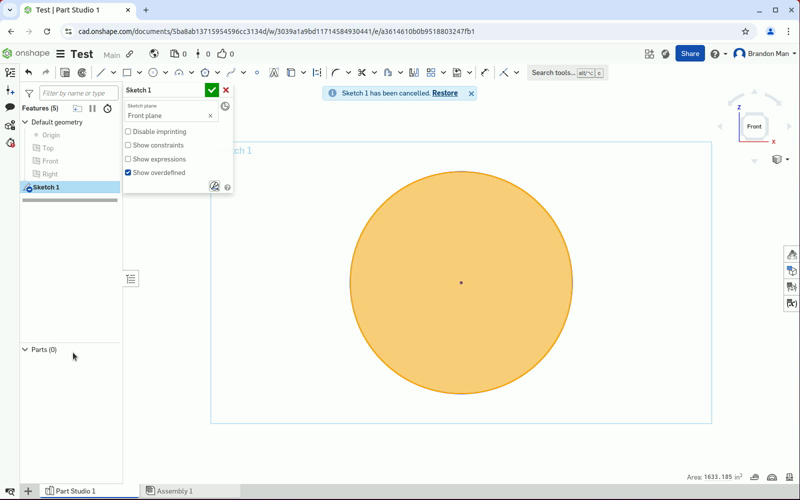
key(shift+e)
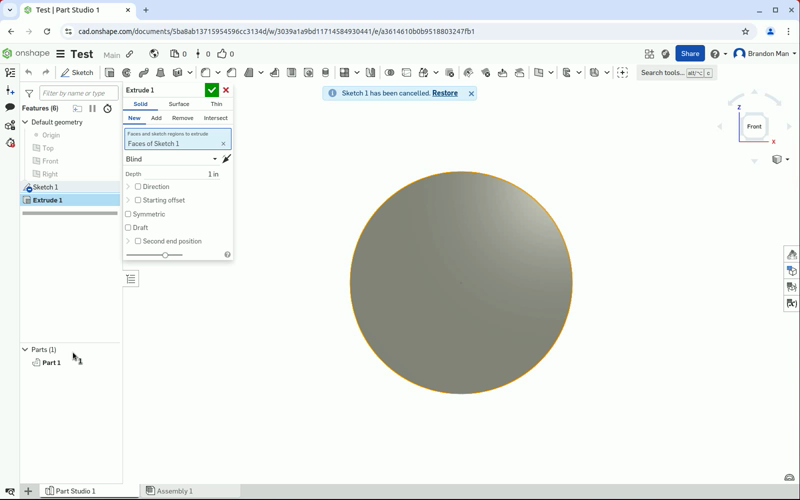
mouse_move(143, 106)
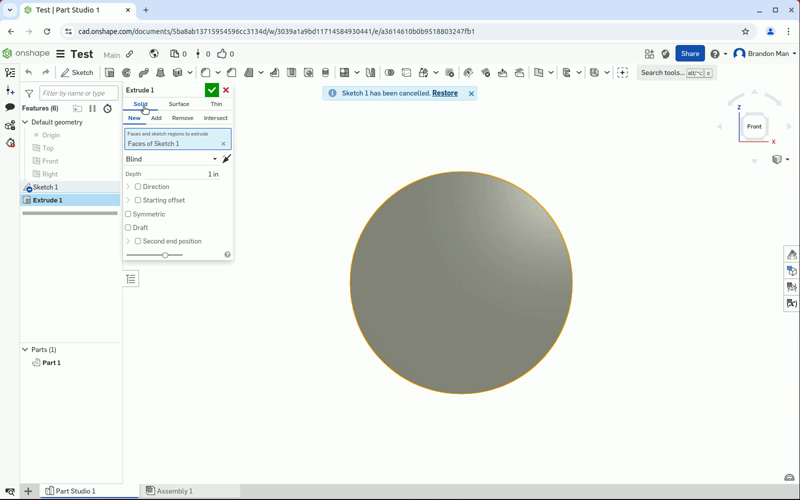
click(143, 106)
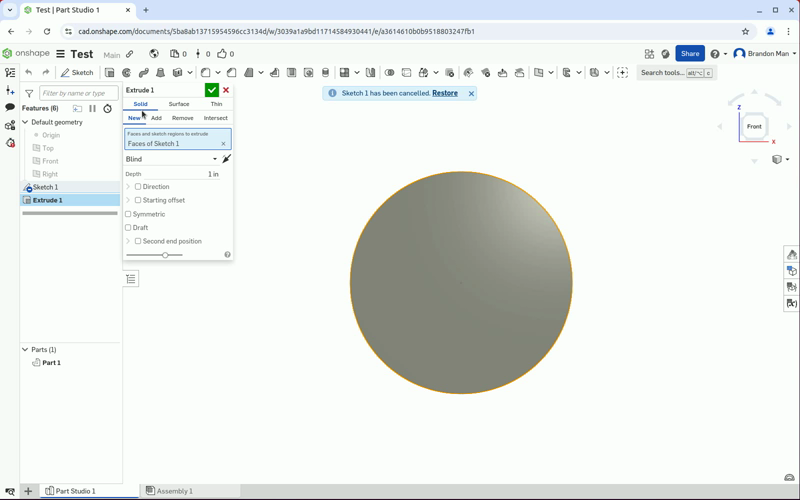
mouse_move(137, 120)
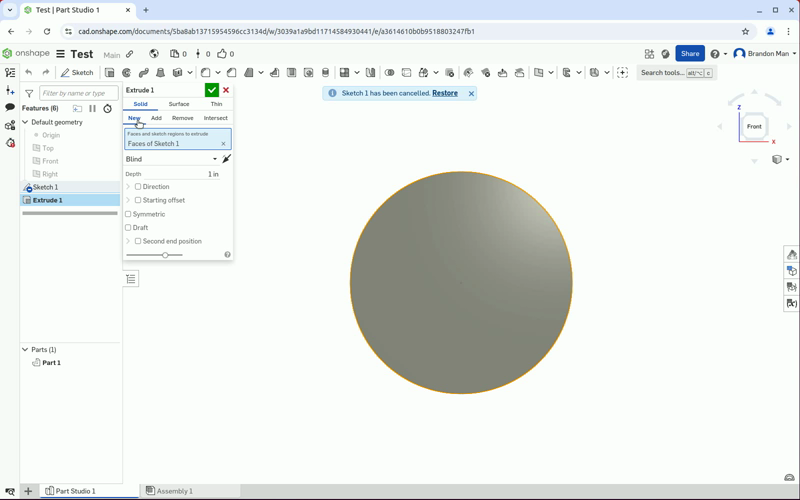
click(137, 120)
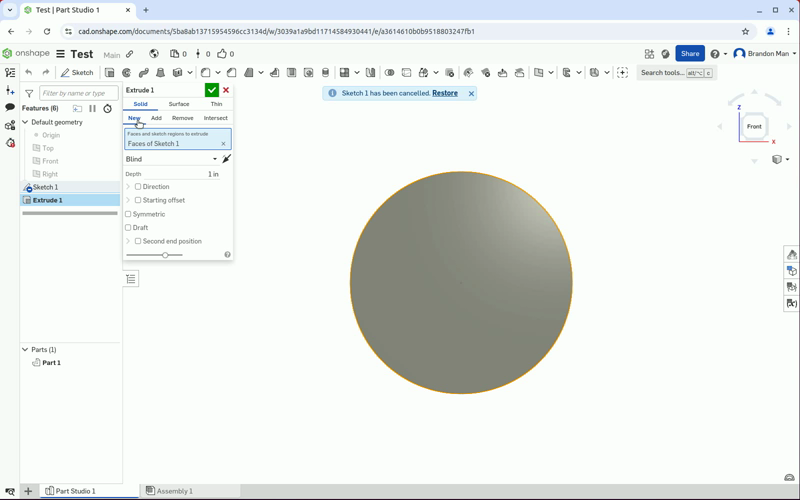
key(tab, 4)
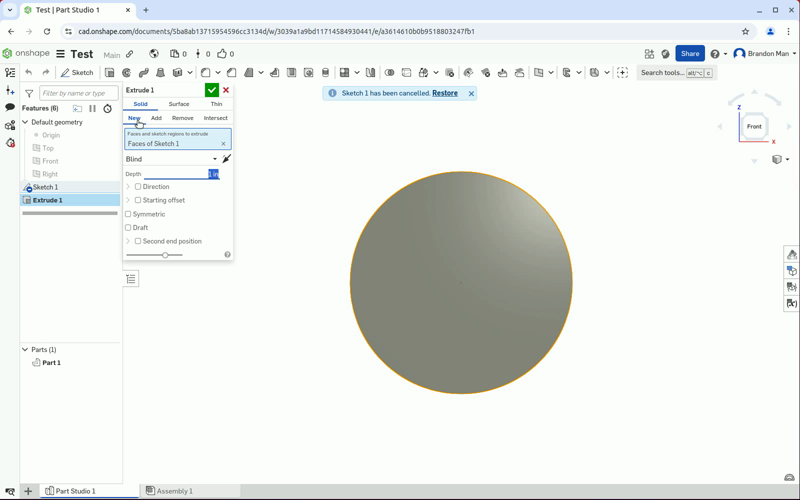
text(7.703)
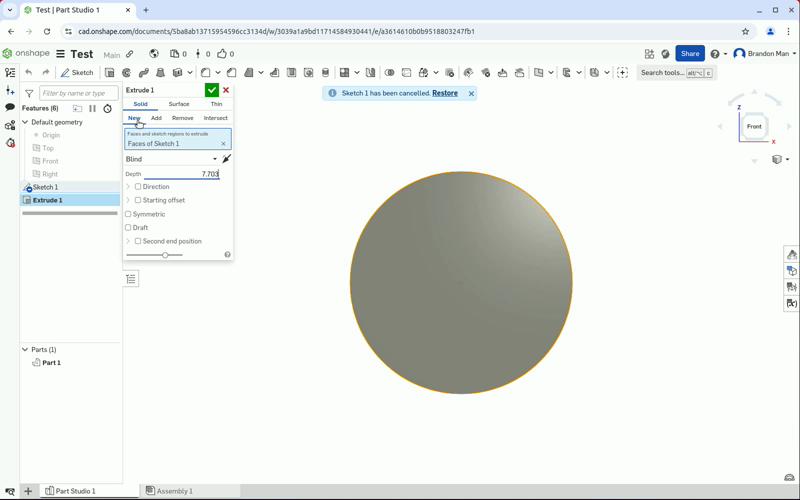
key(enter)
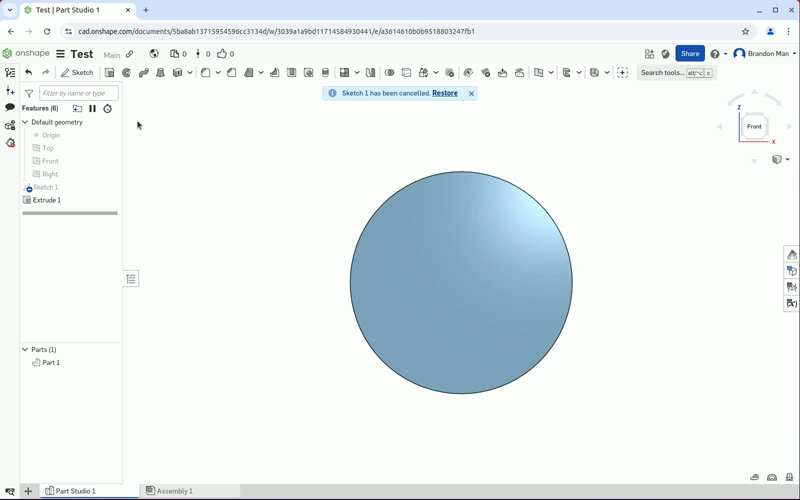
key(shift+h)
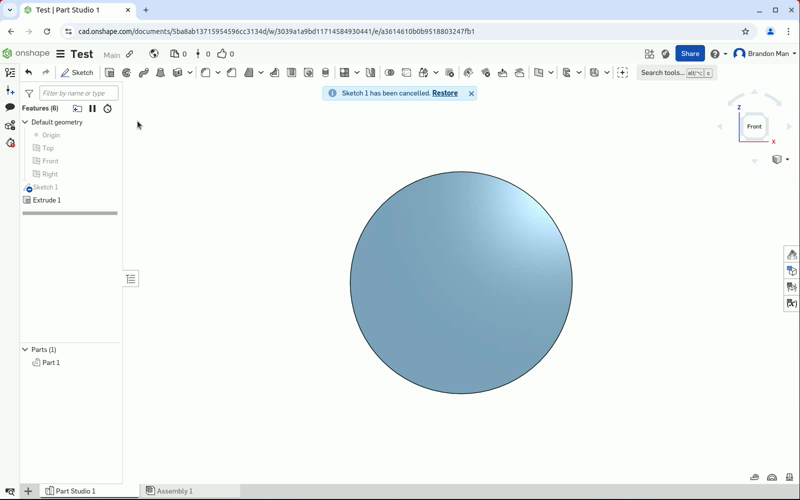
key(shift+h)
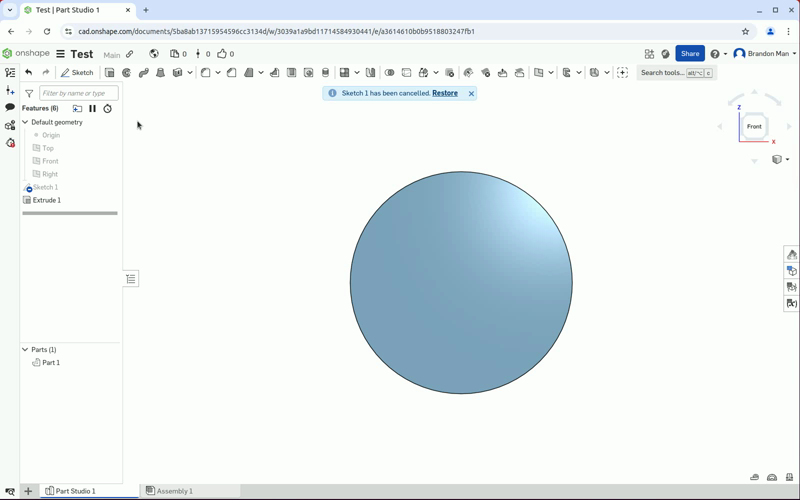
mouse_move(73, 189)
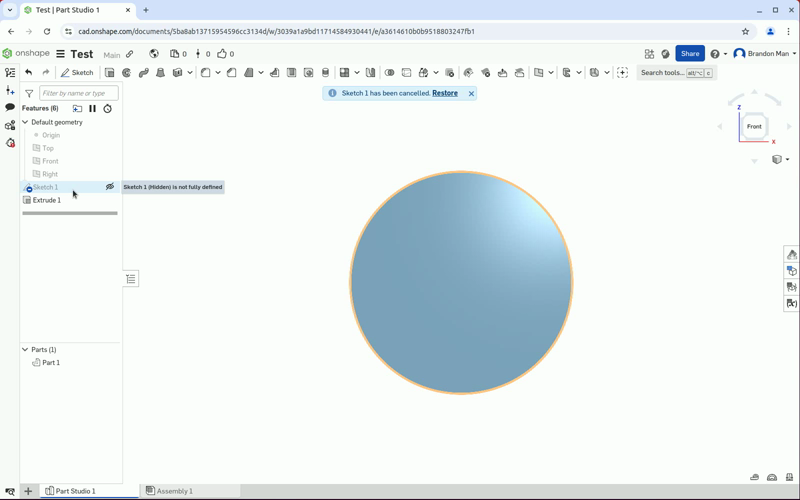
click(73, 189)
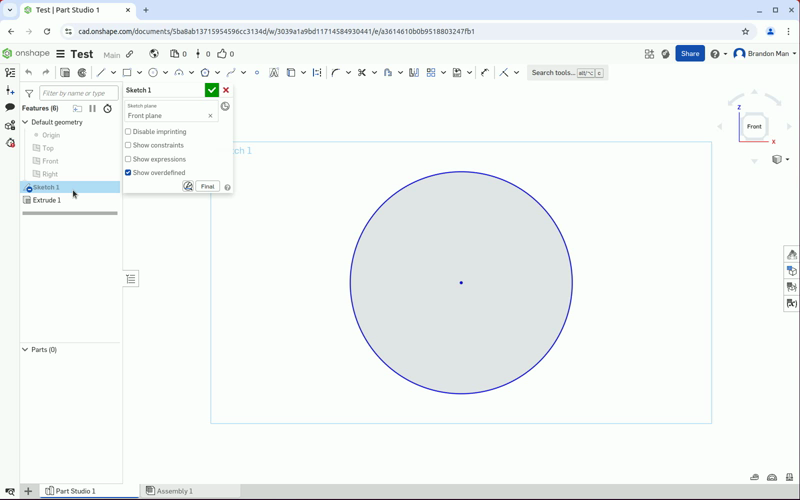
mouse_move(229, 92)
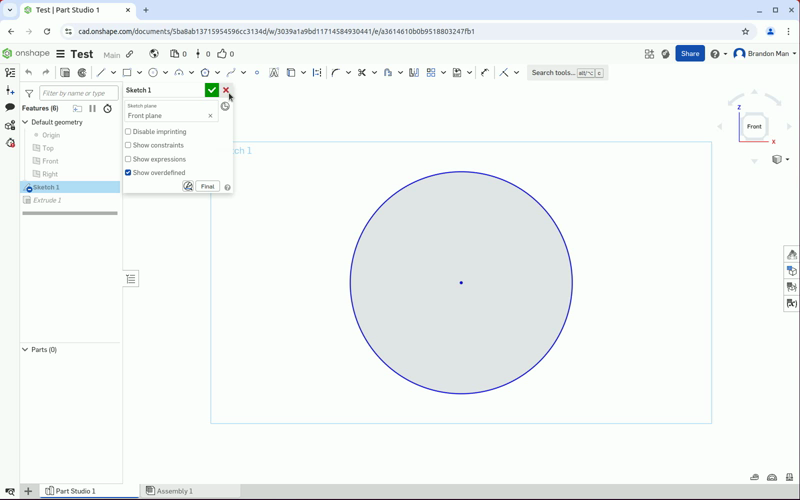
click(229, 92)
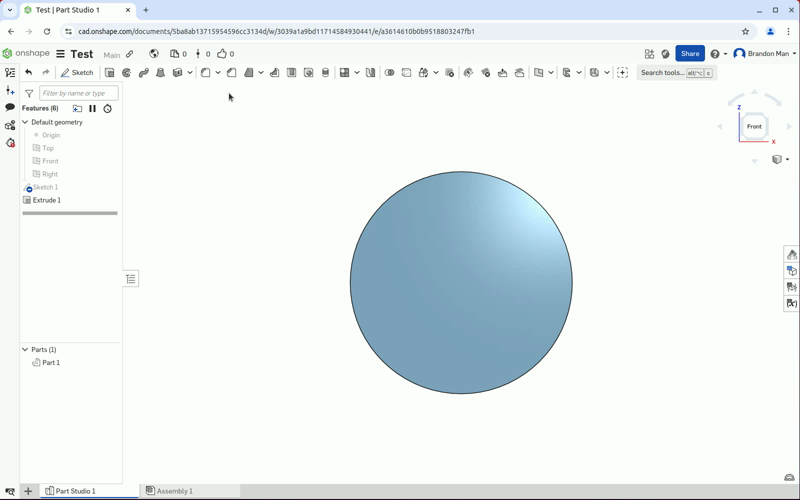
mouse_move(541, 75)
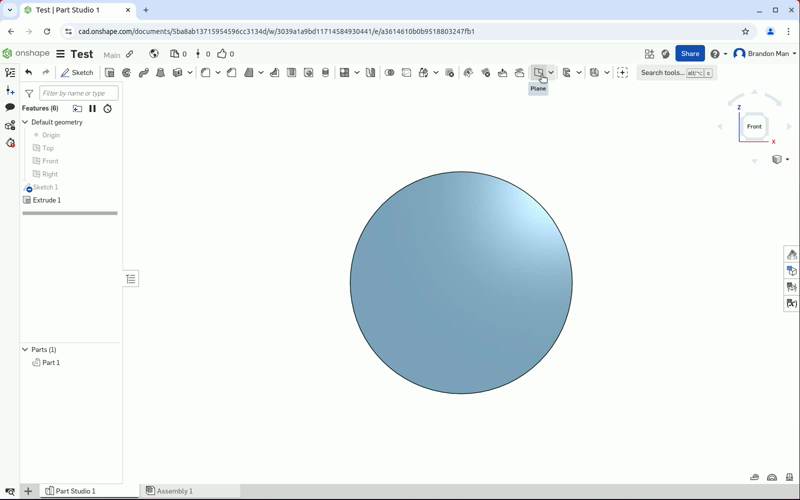
click(541, 75)
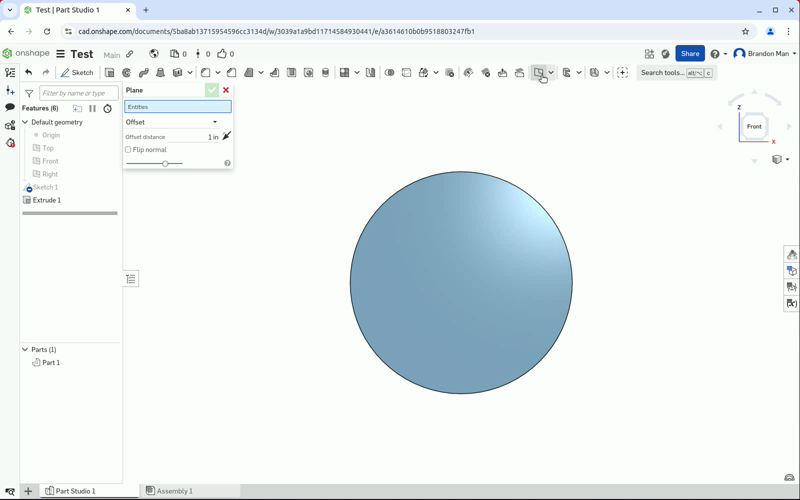
mouse_move(73, 163)
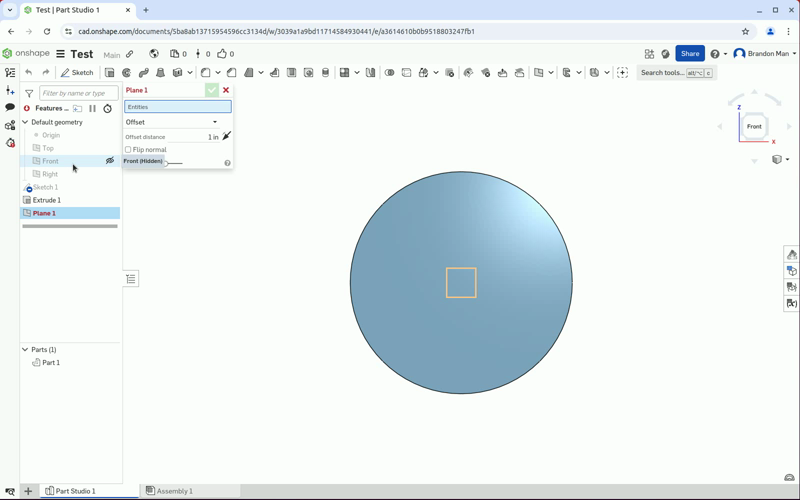
click(73, 163)
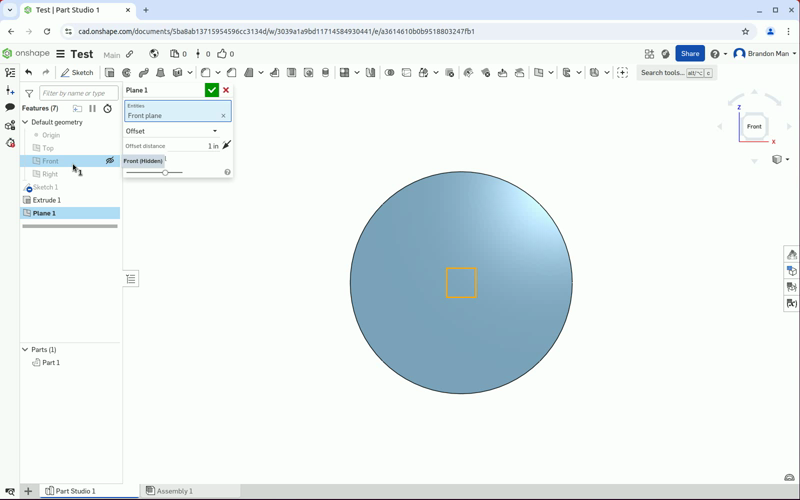
key(tab, 2)
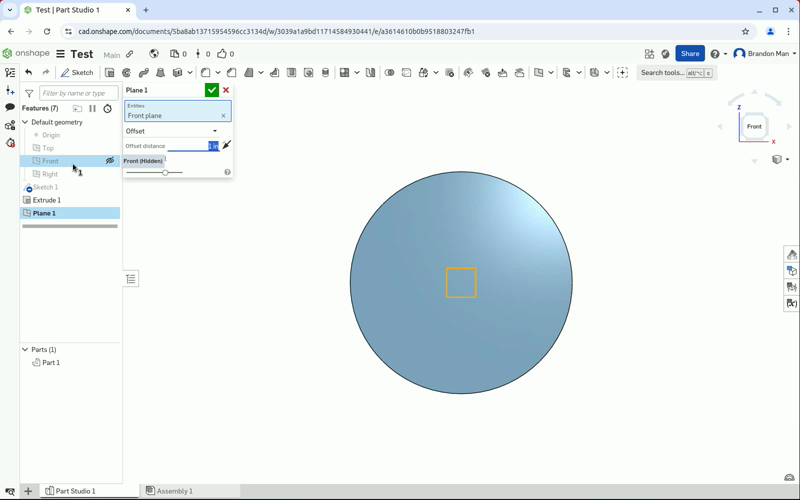
text(7.703)
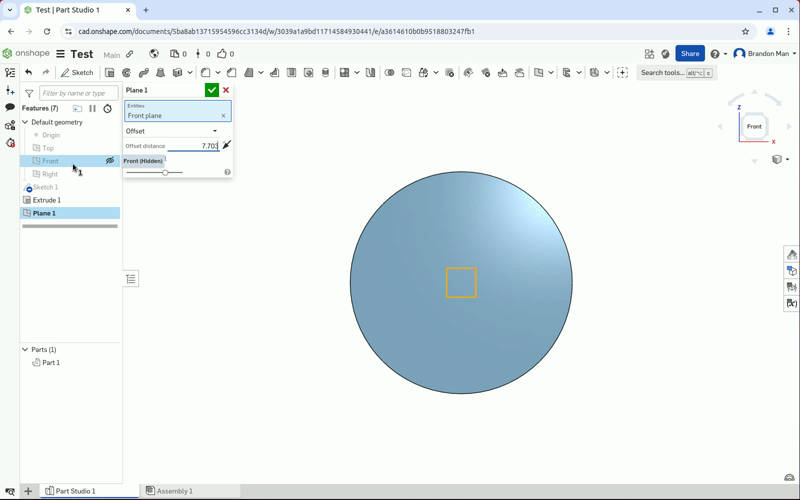
key(enter, 2)
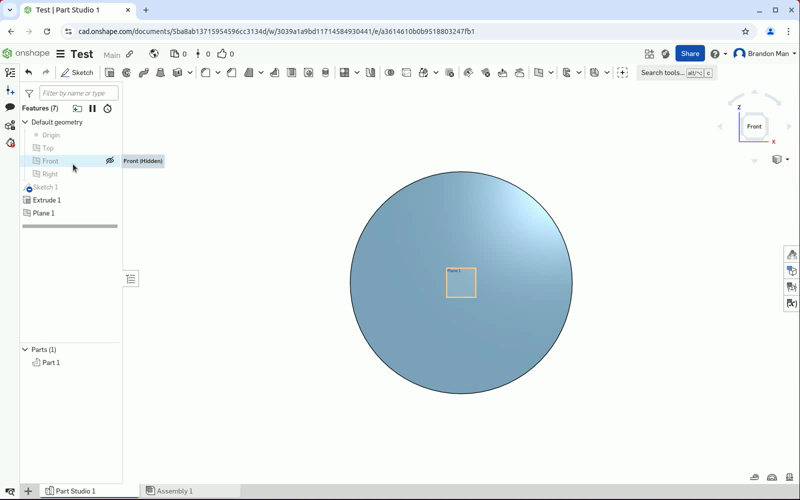
key(shift+s)
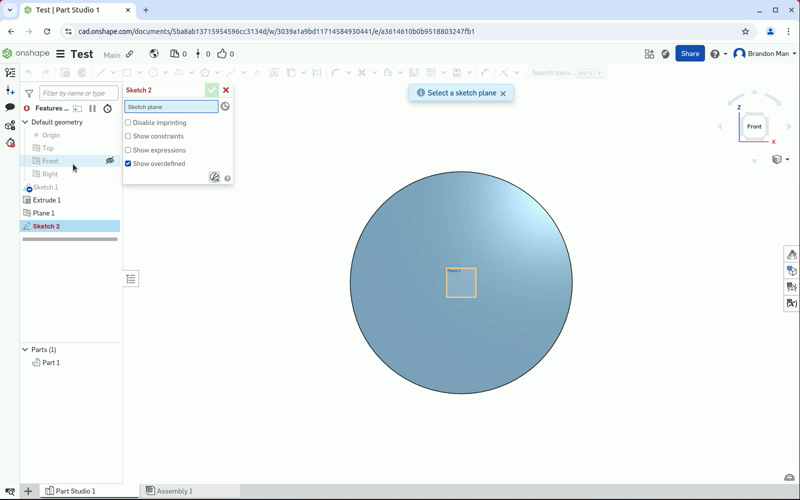
mouse_move(73, 215)
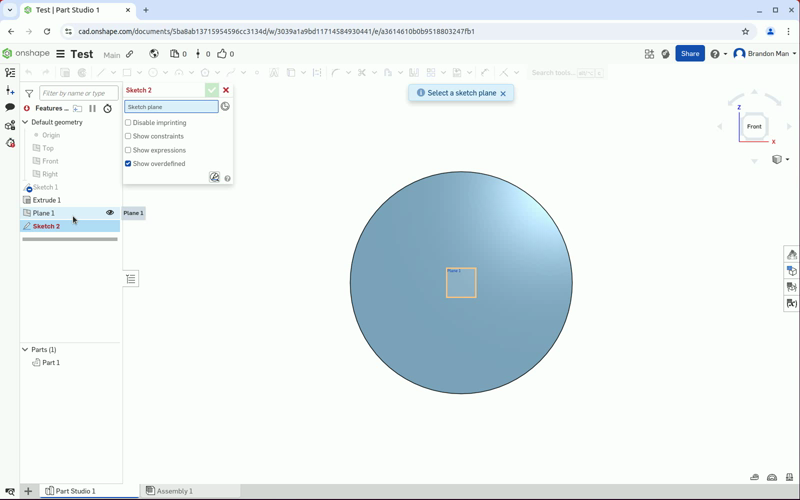
click(73, 215)
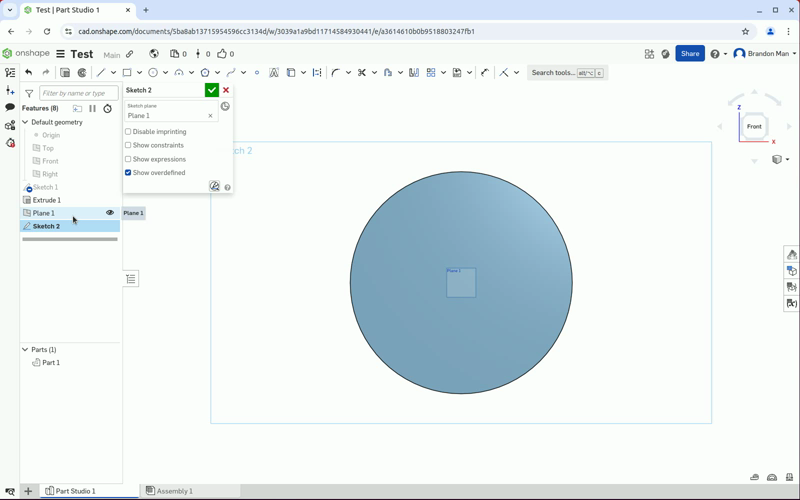
mouse_move(73, 352)
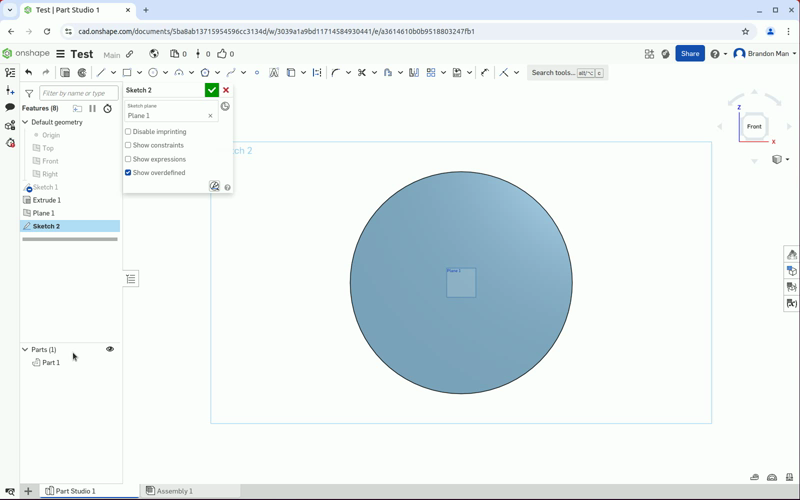
key(y)
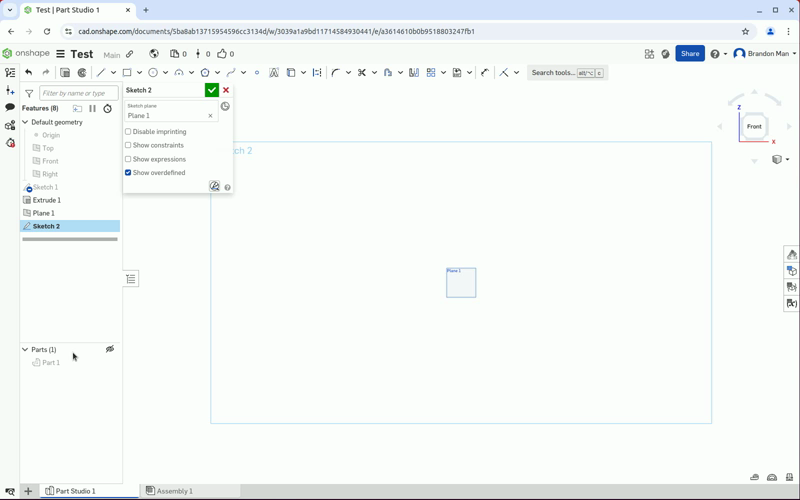
key(c)
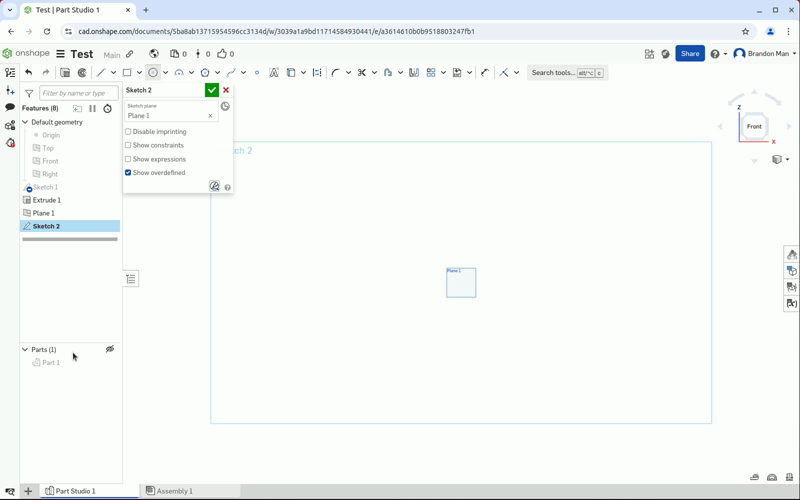
key_down(shift)
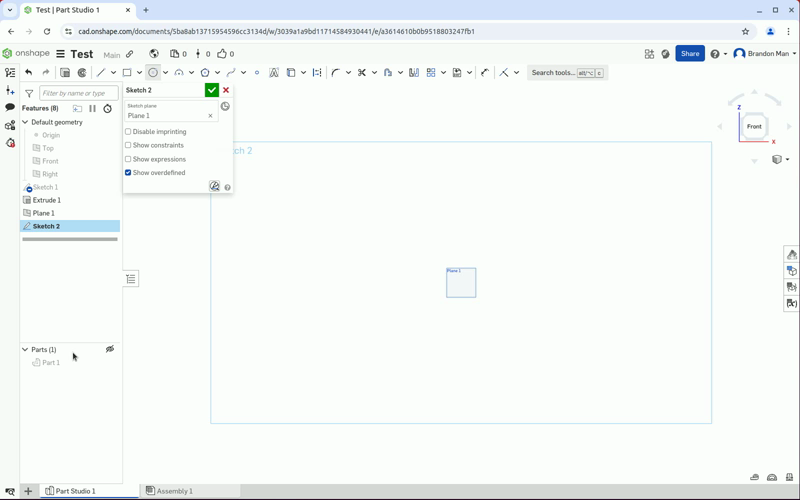
mouse_move(407, 230)
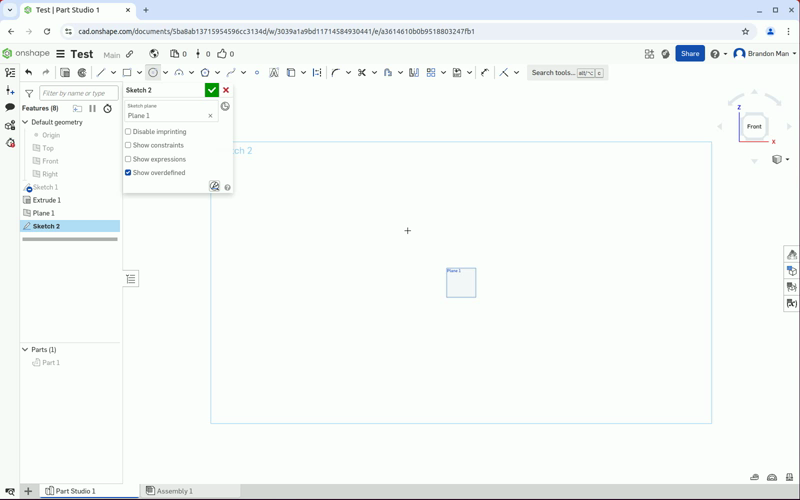
click(407, 230)
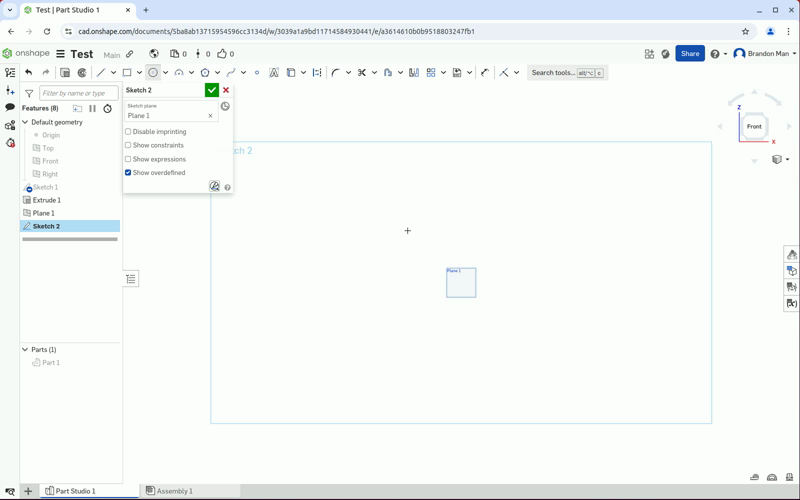
key_up(shift)
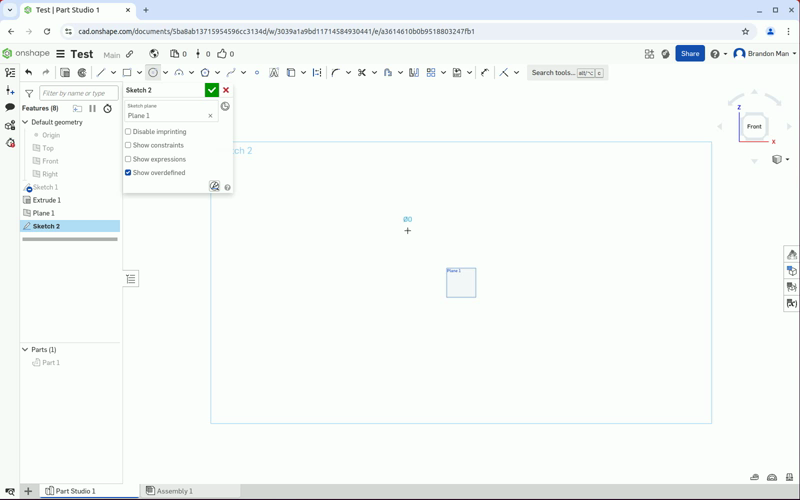
mouse_move(433, 230)
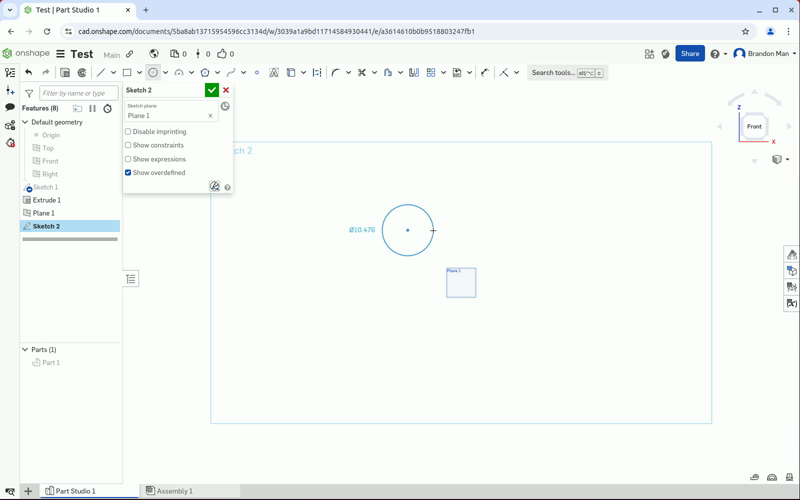
click(433, 230)
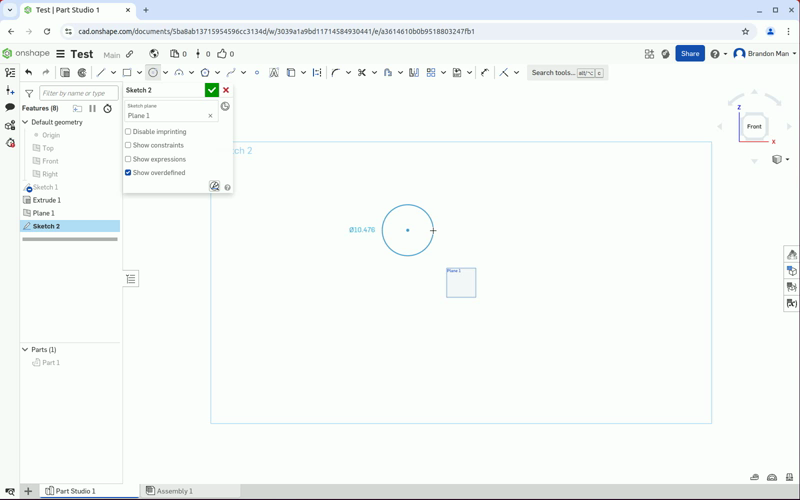
key(esc)
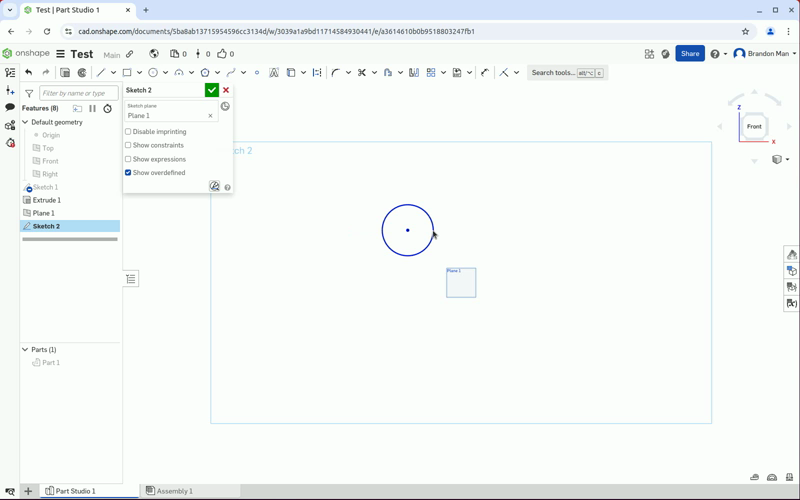
mouse_move(414, 211)
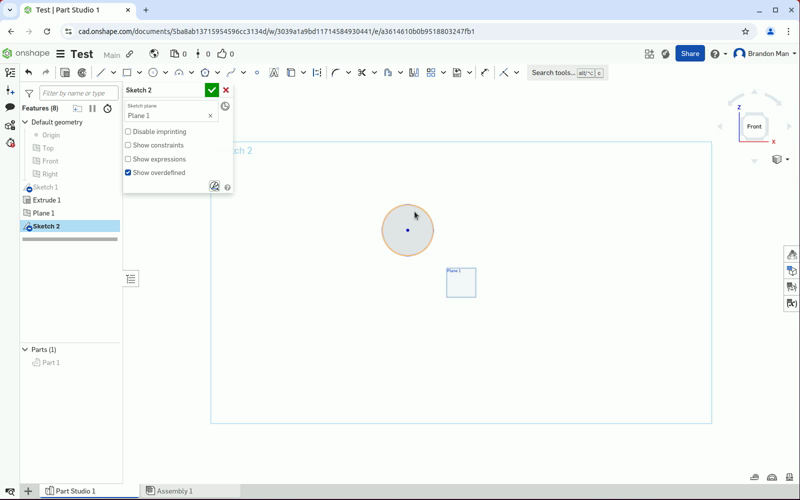
click(414, 211)
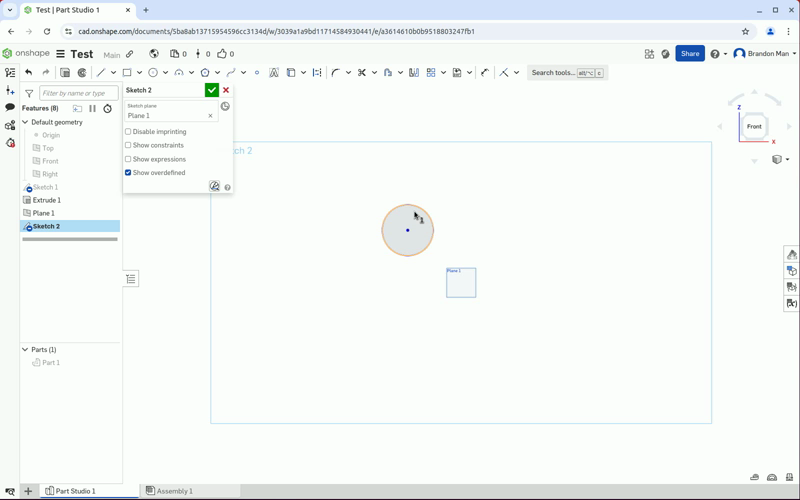
mouse_move(73, 352)
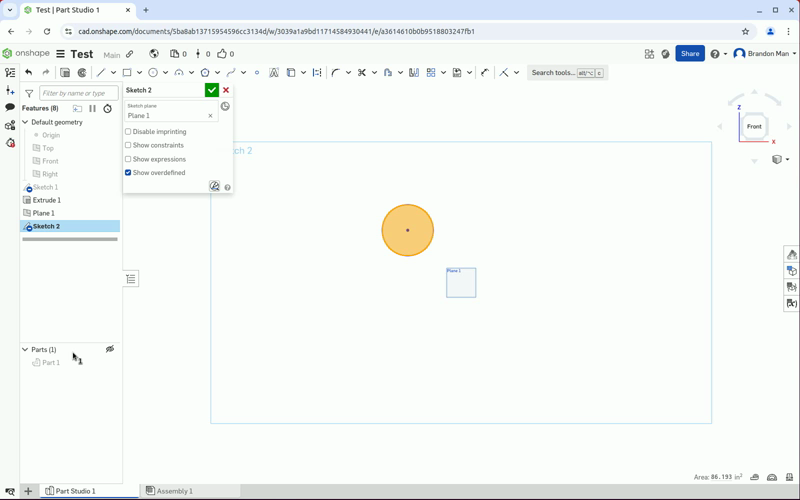
key(shift+y)
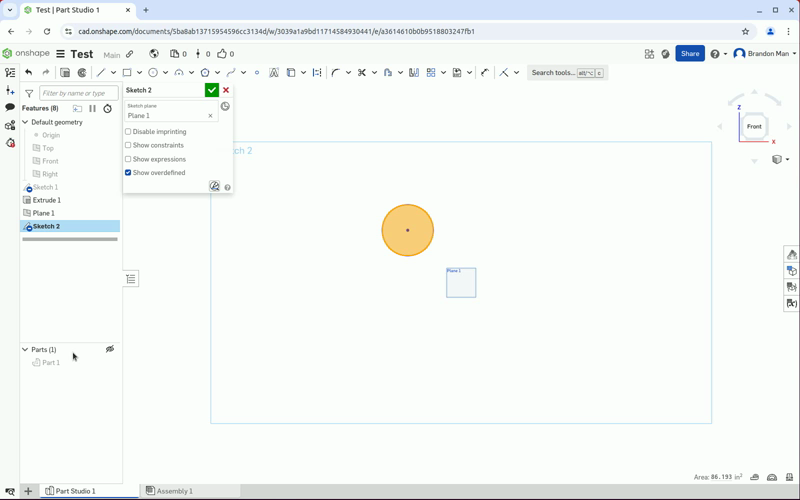
key(shift+e)
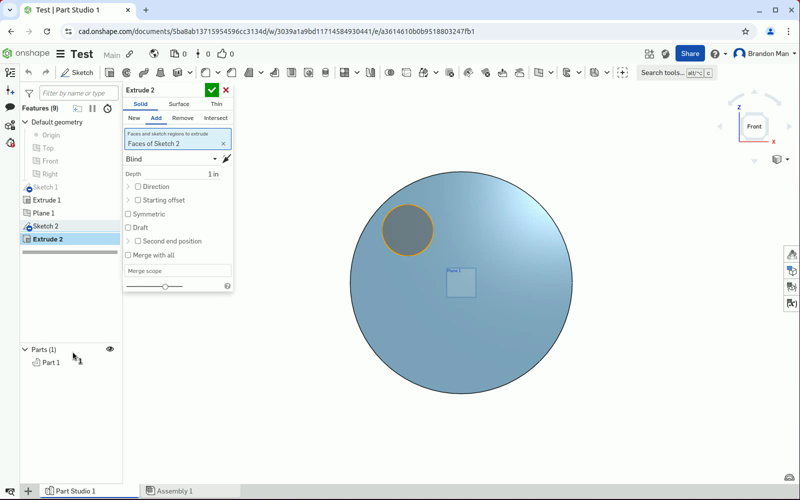
mouse_move(143, 106)
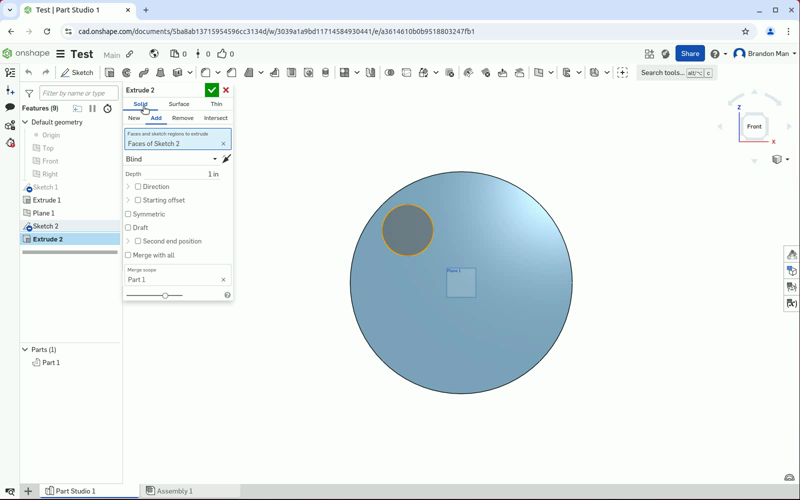
click(143, 106)
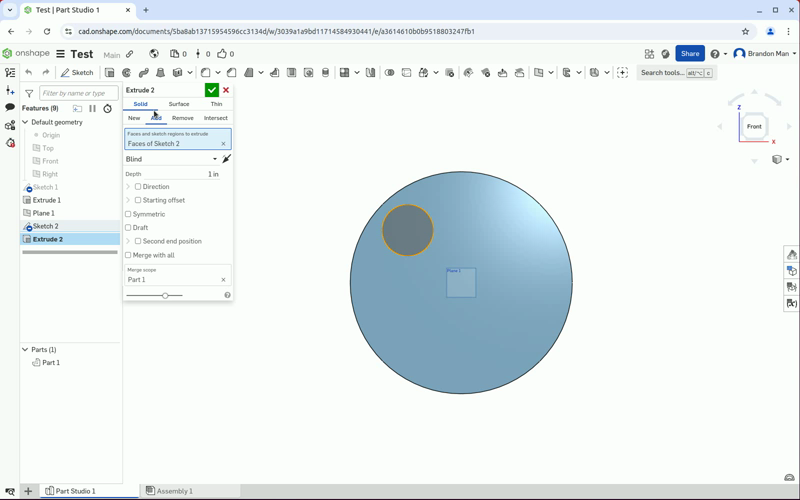
mouse_move(186, 120)
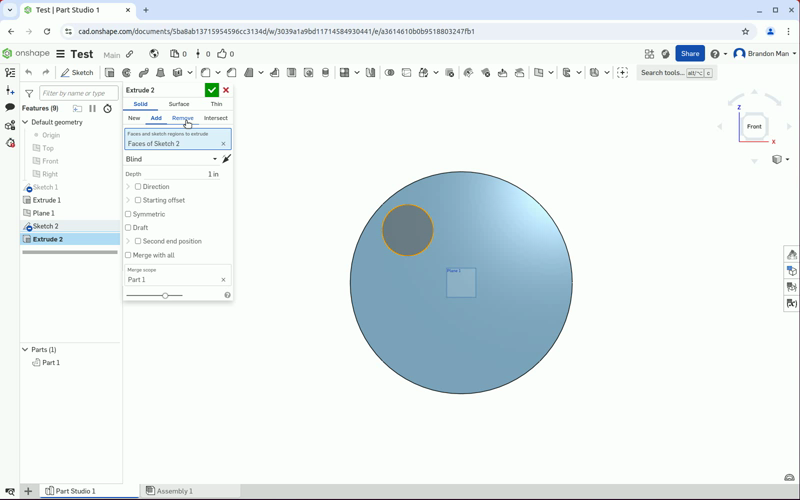
click(186, 120)
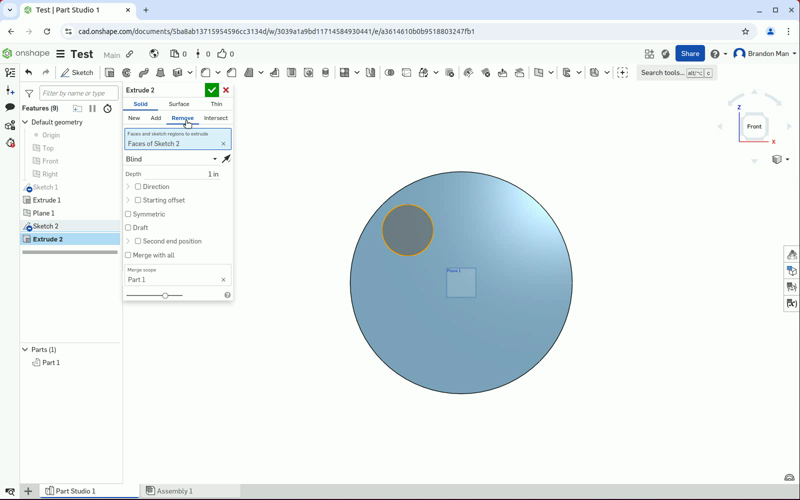
key(tab, 4)
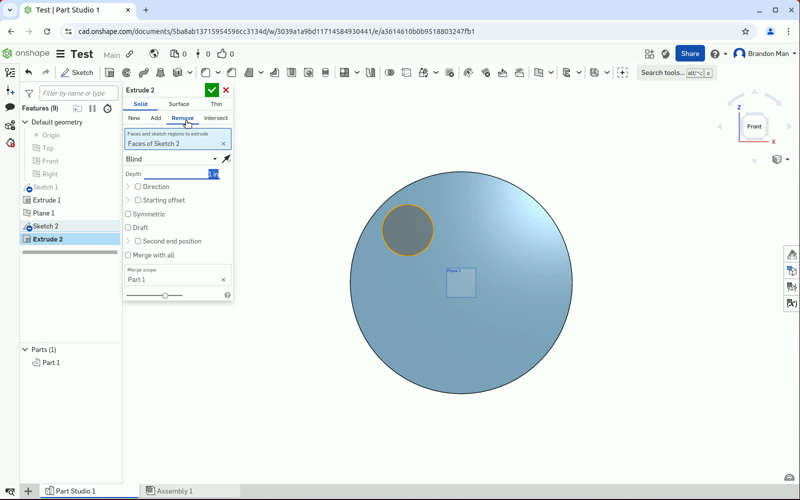
text(7.703)
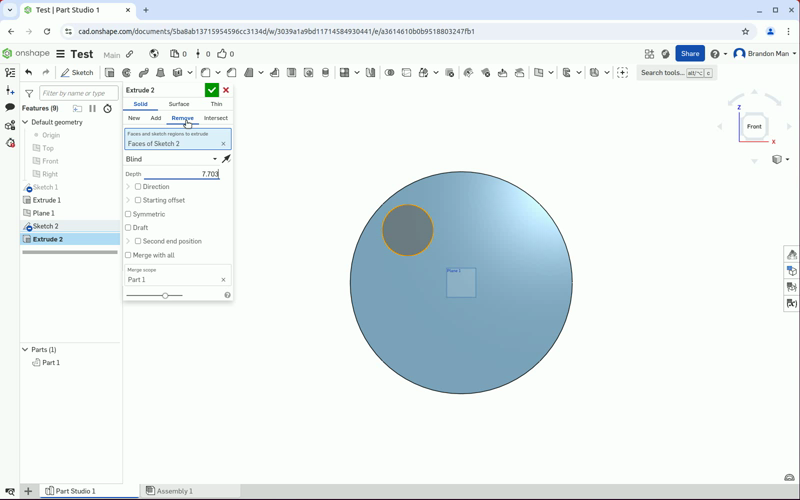
key(tab, 6)
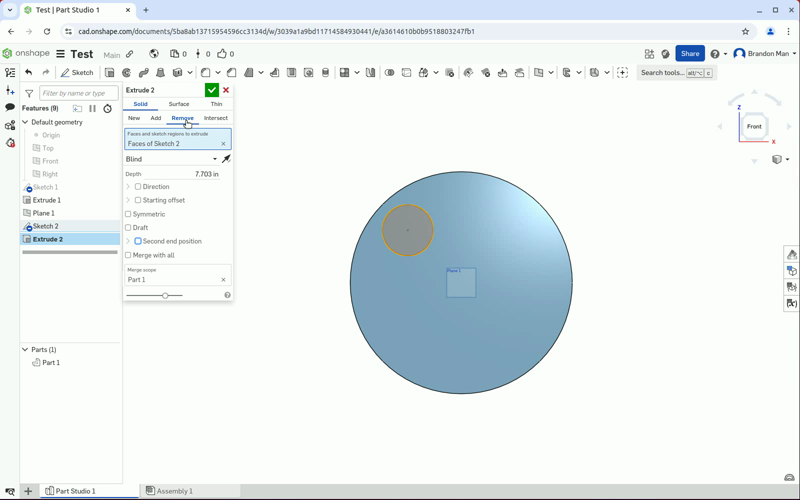
key(space)
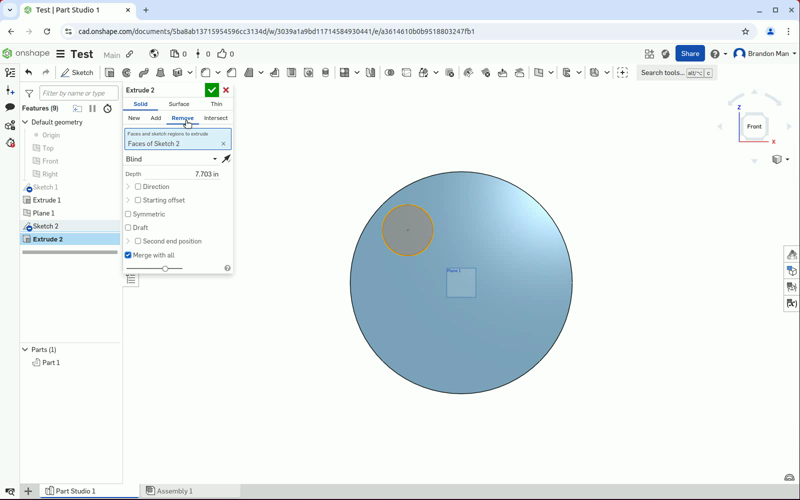
key(enter)
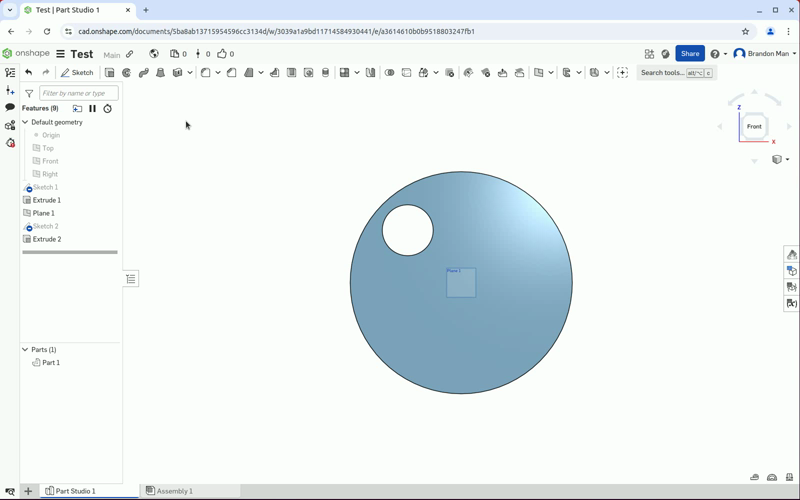
key(shift+h)
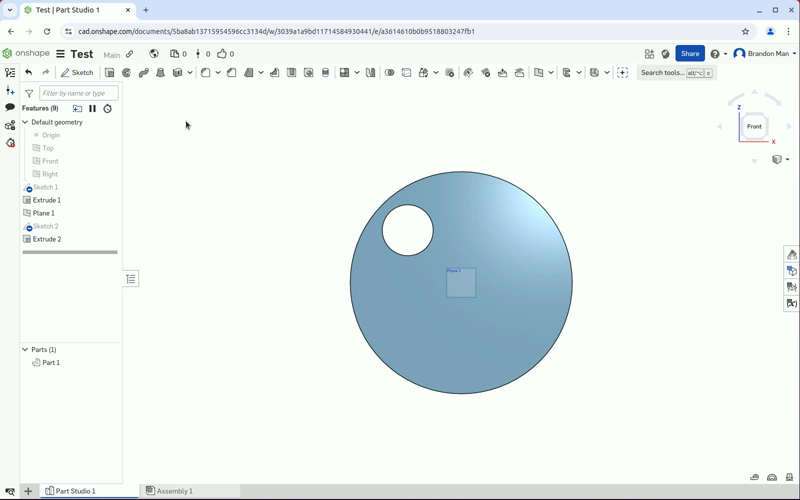
key(shift+h)
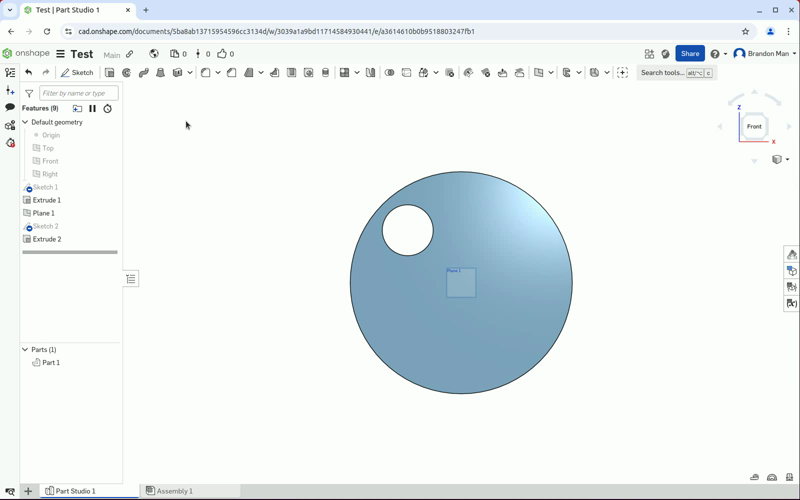
mouse_move(73, 189)
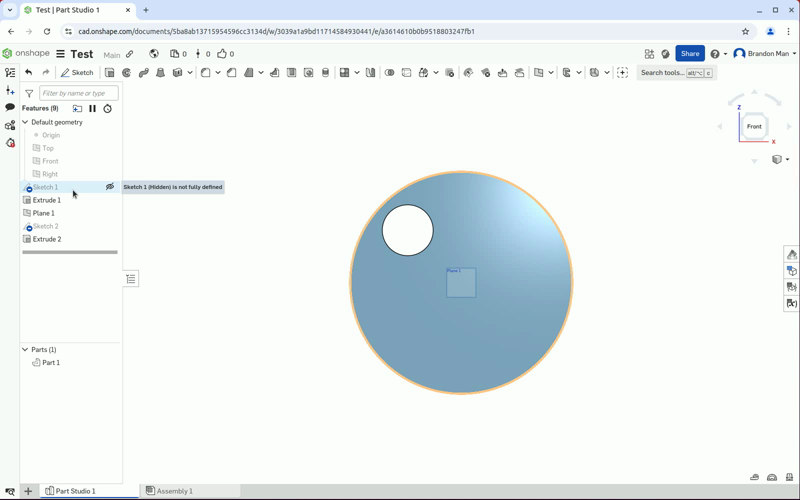
click(73, 189)
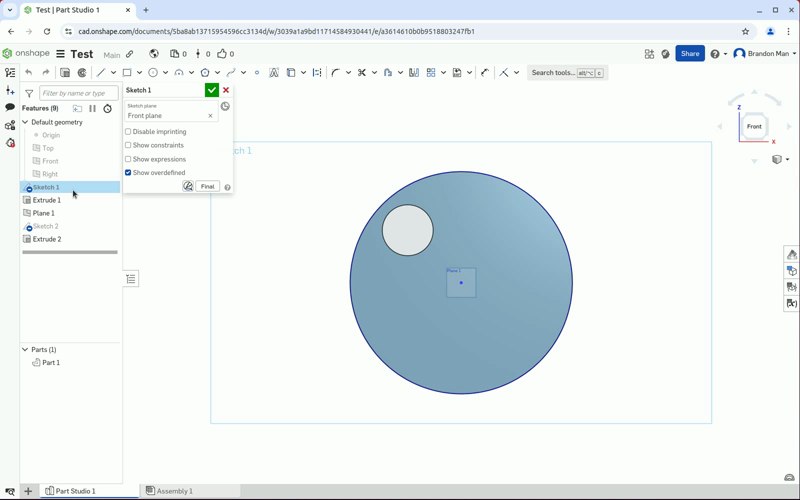
mouse_move(229, 92)
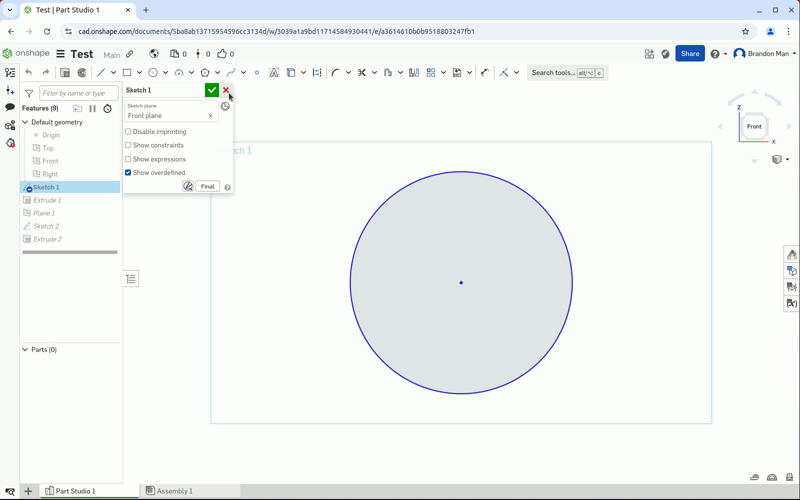
click(229, 92)
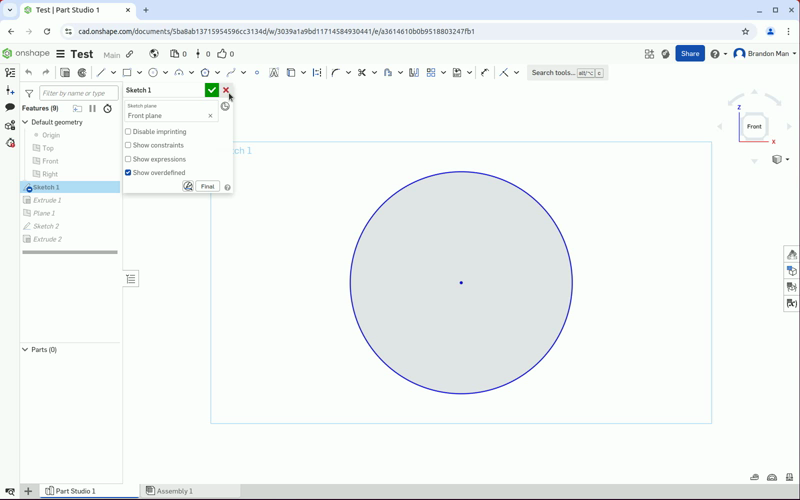
key(shift+s)
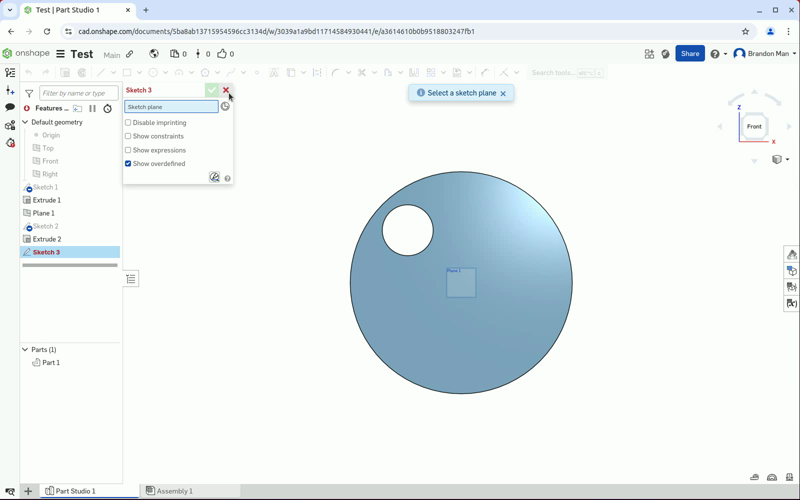
mouse_move(73, 215)
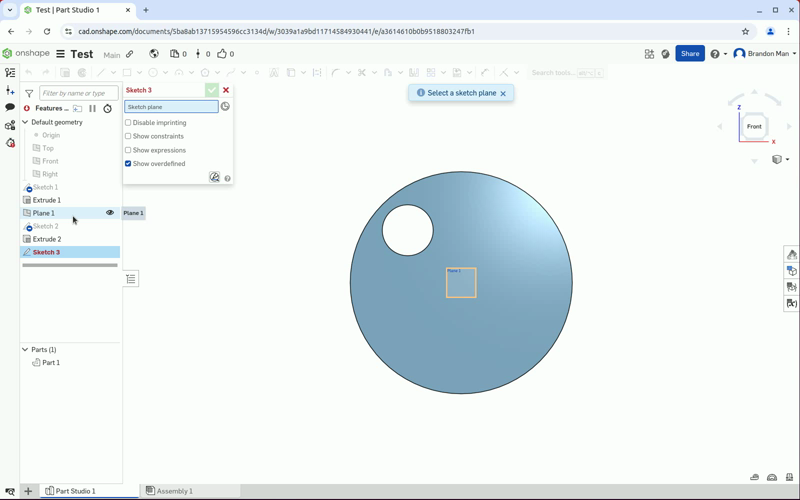
click(73, 215)
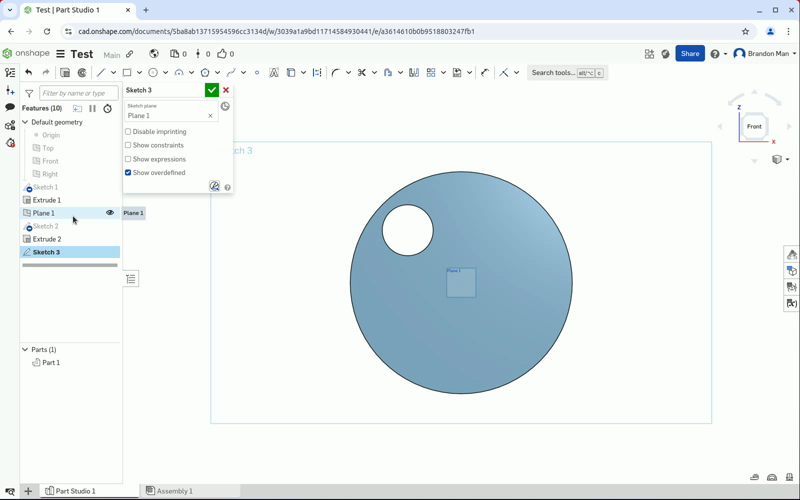
mouse_move(73, 352)
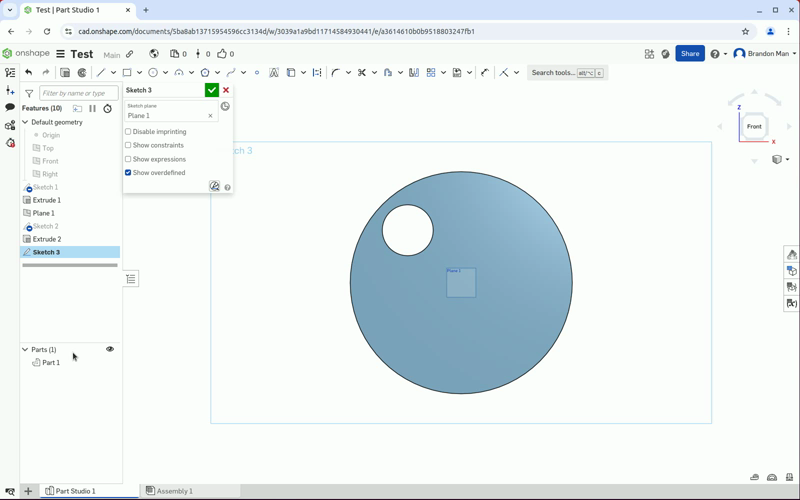
key(y)
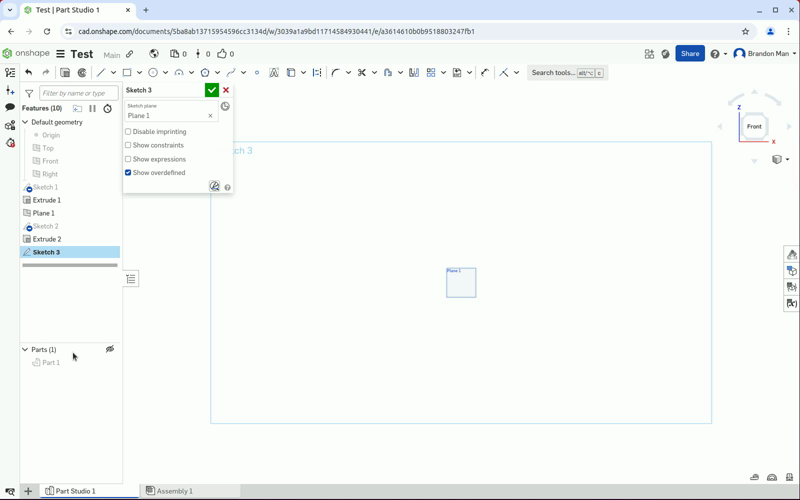
key(c)
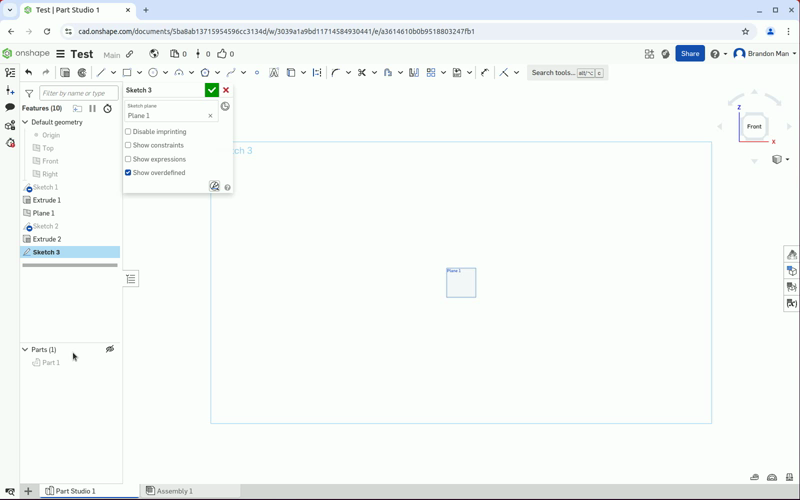
key_down(shift)
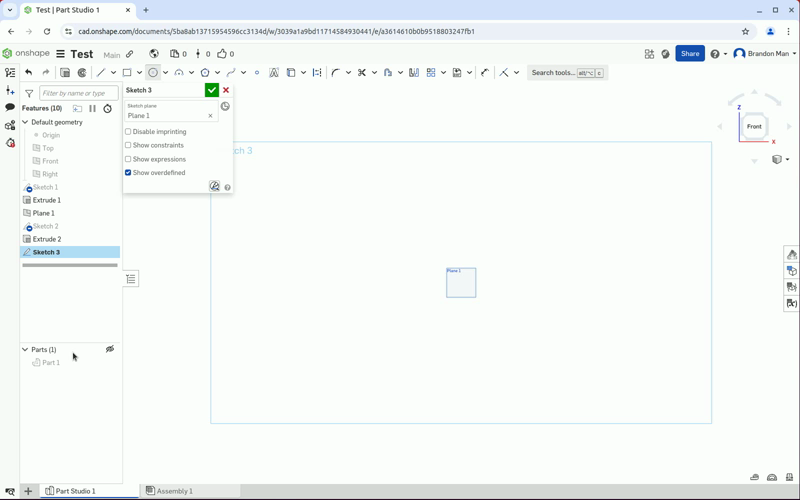
mouse_move(461, 357)
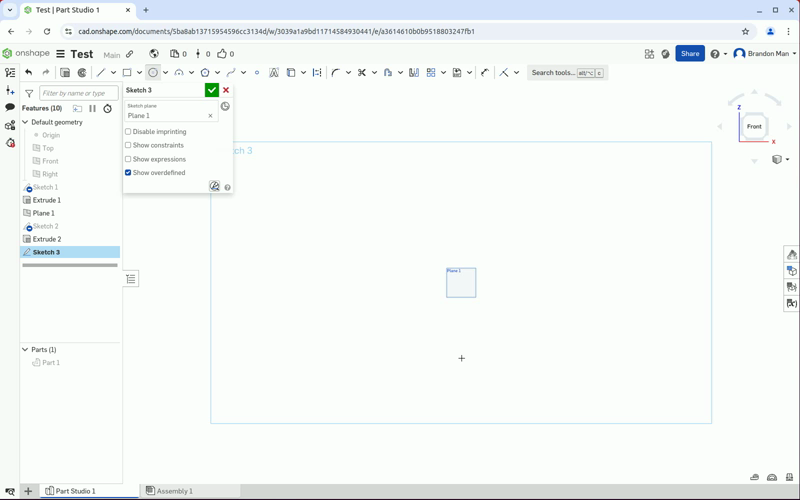
click(461, 357)
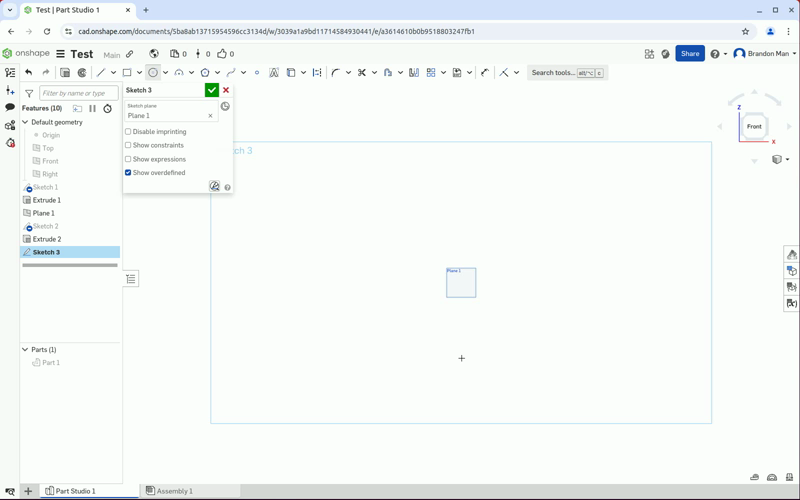
key_up(shift)
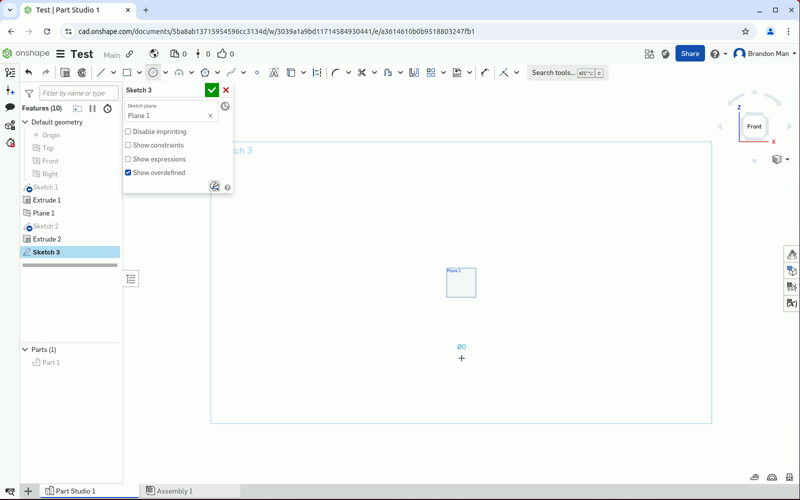
mouse_move(487, 357)
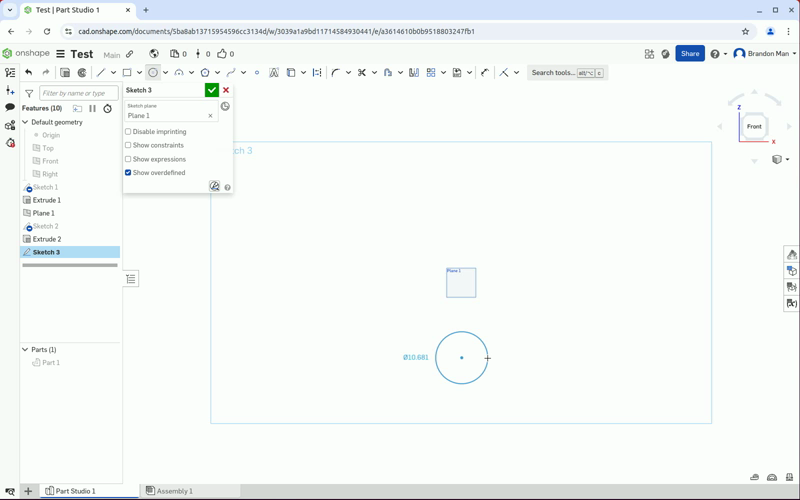
click(487, 357)
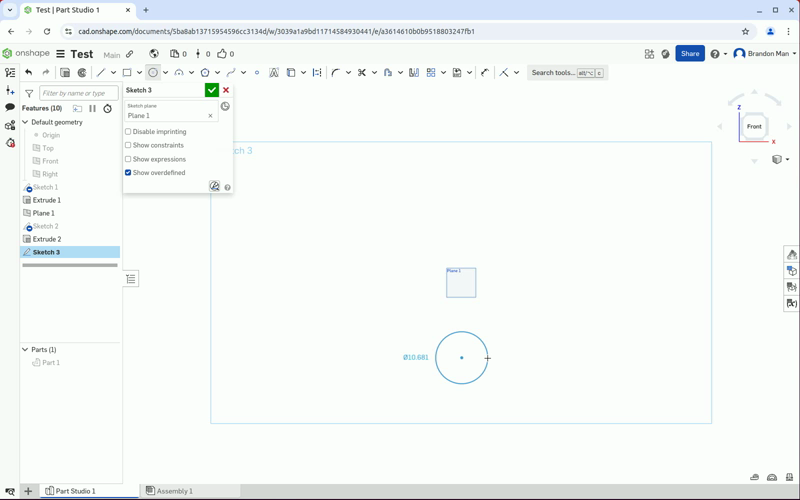
key(esc)
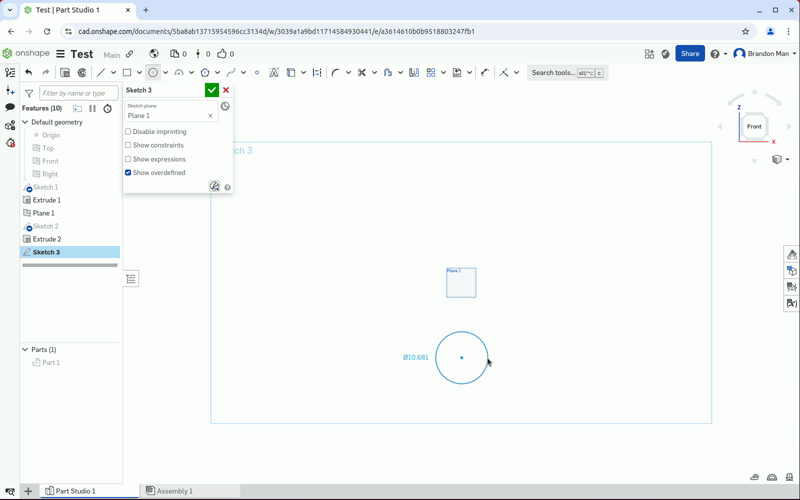
mouse_move(469, 362)
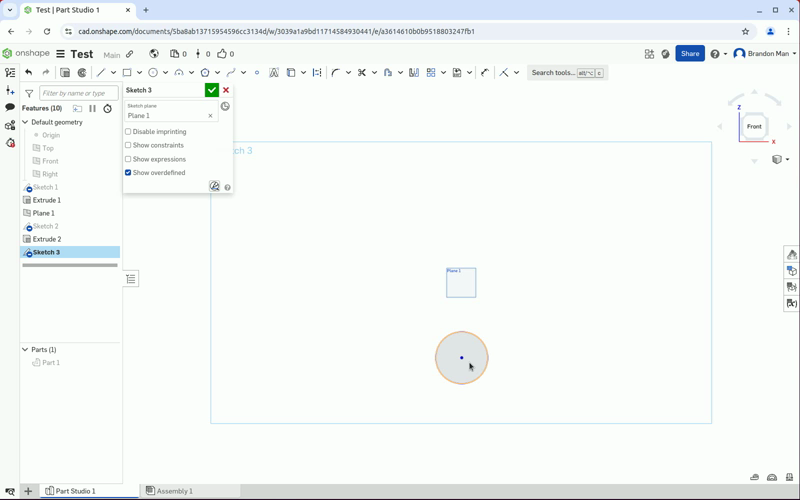
click(469, 362)
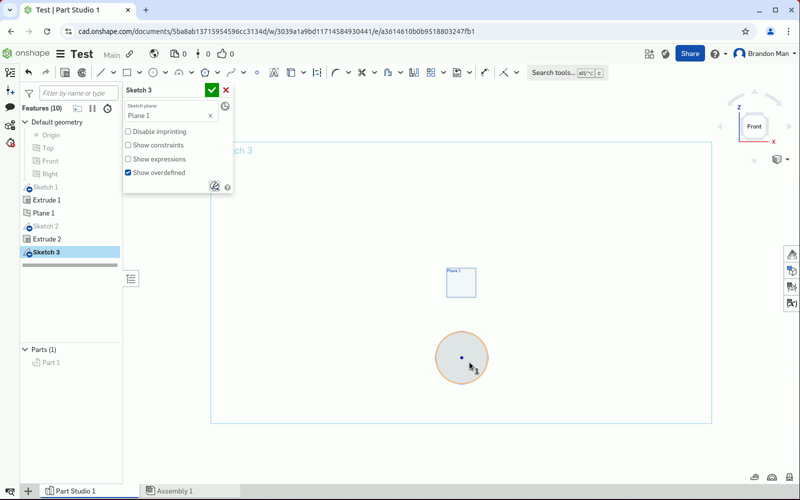
mouse_move(73, 352)
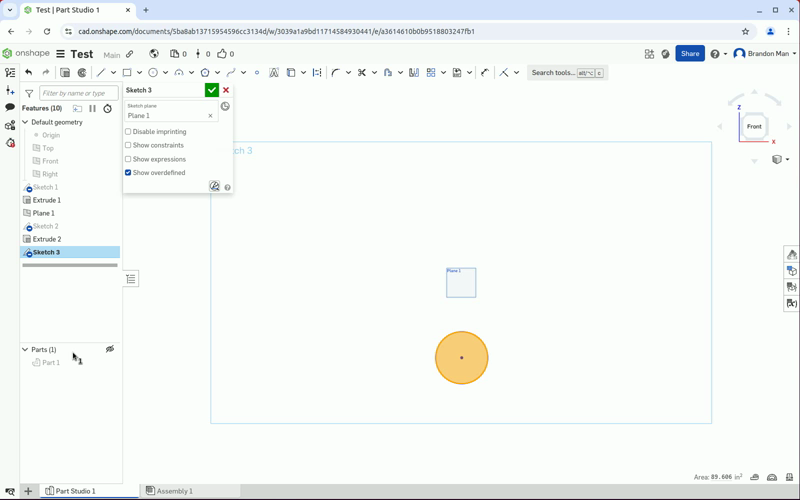
key(shift+y)
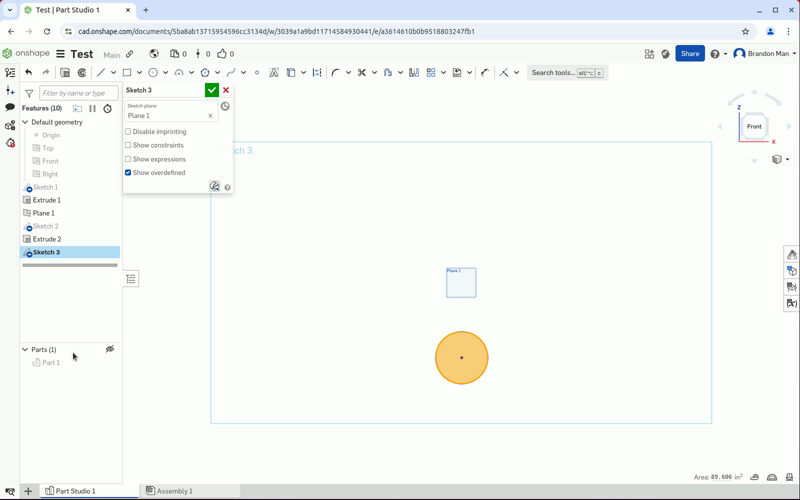
key(shift+e)
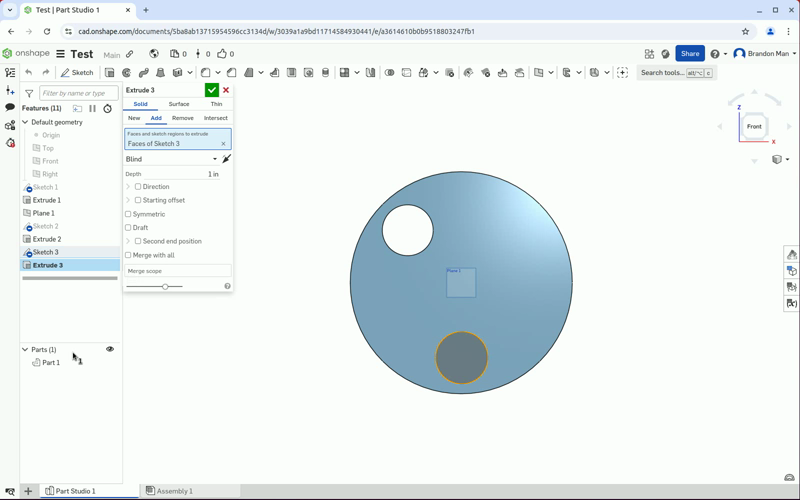
mouse_move(143, 106)
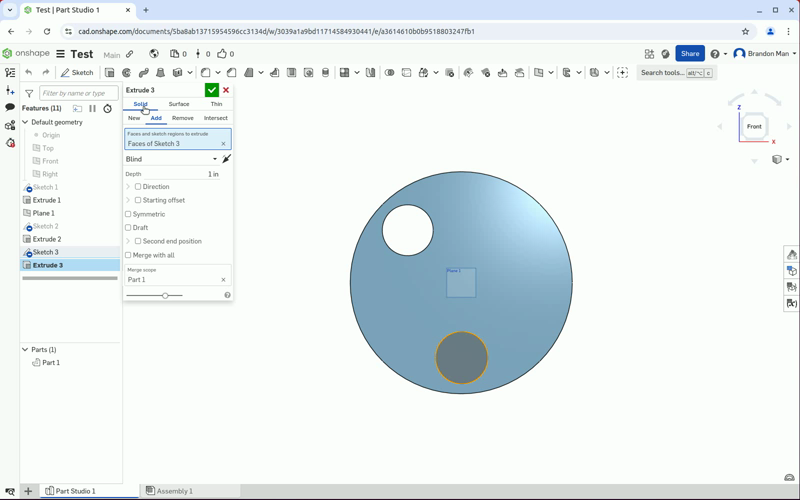
click(143, 106)
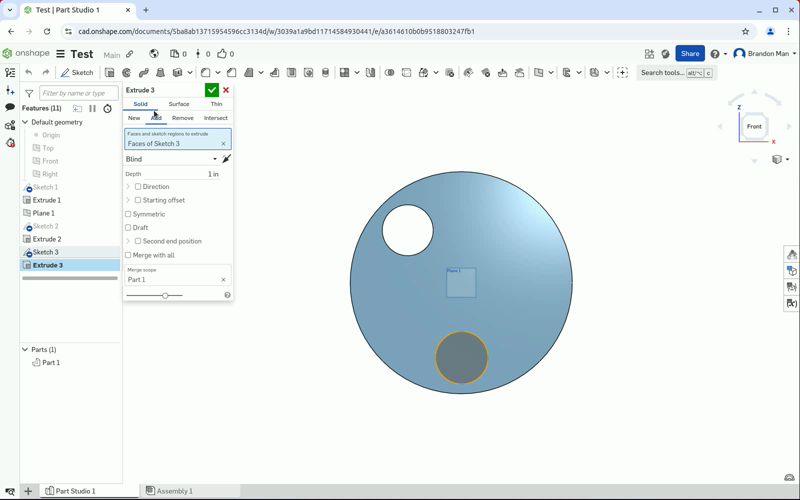
mouse_move(186, 120)
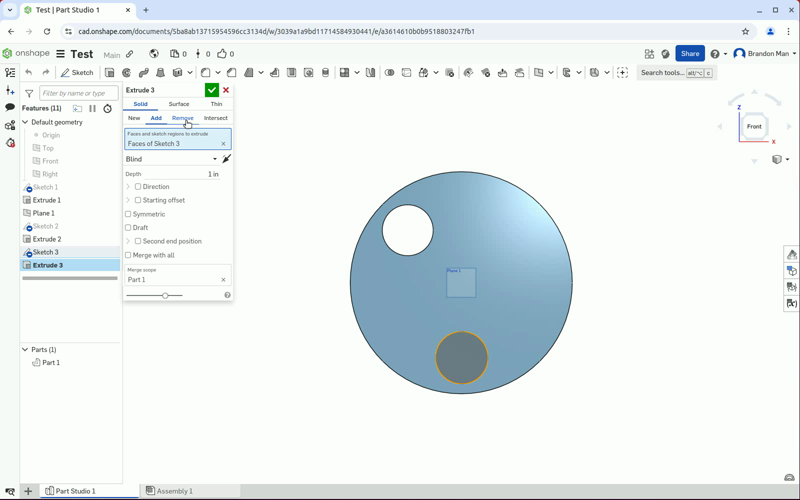
click(186, 120)
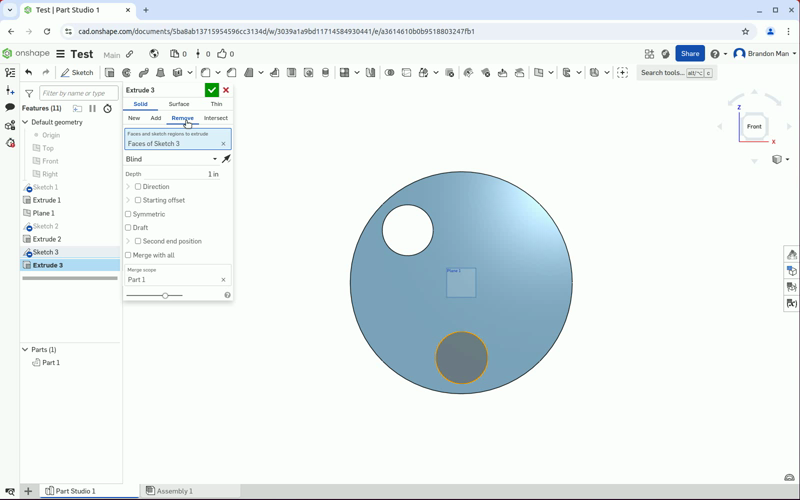
key(tab, 4)
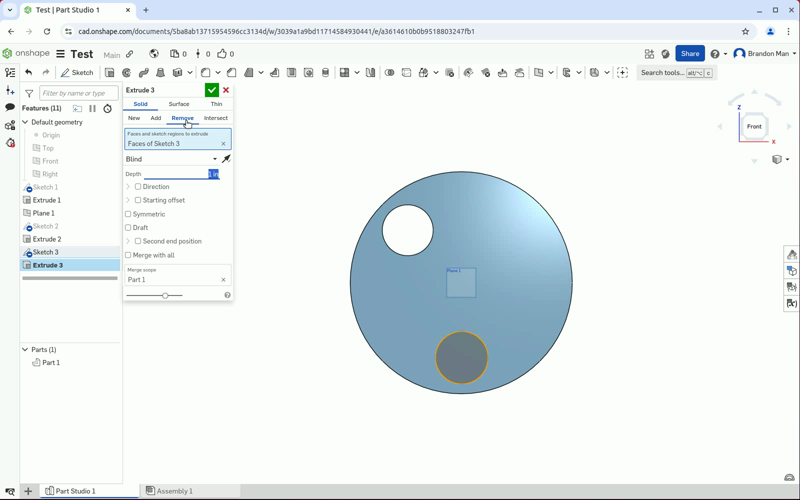
text(7.703)
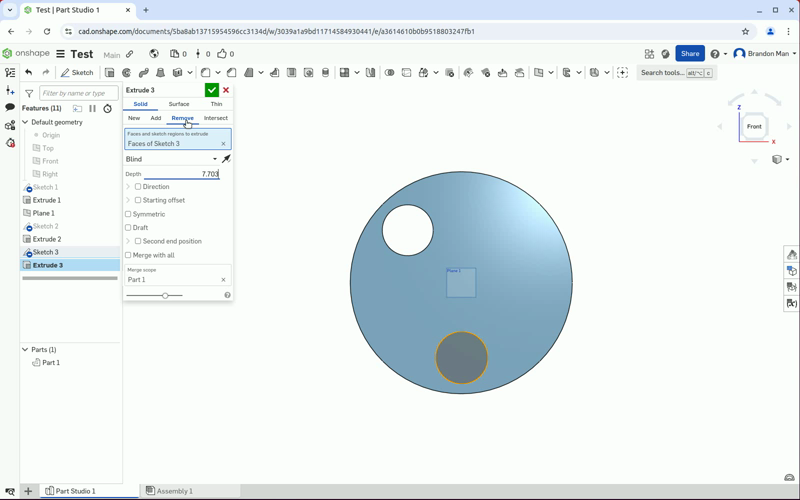
key(tab, 6)
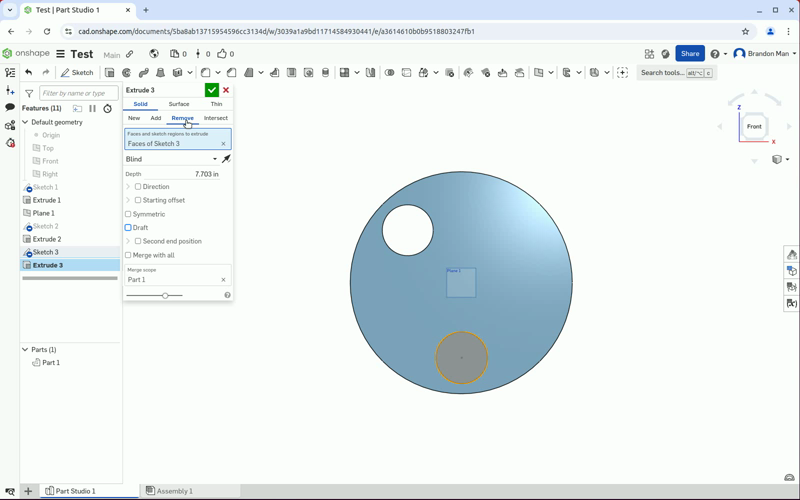
key(space)
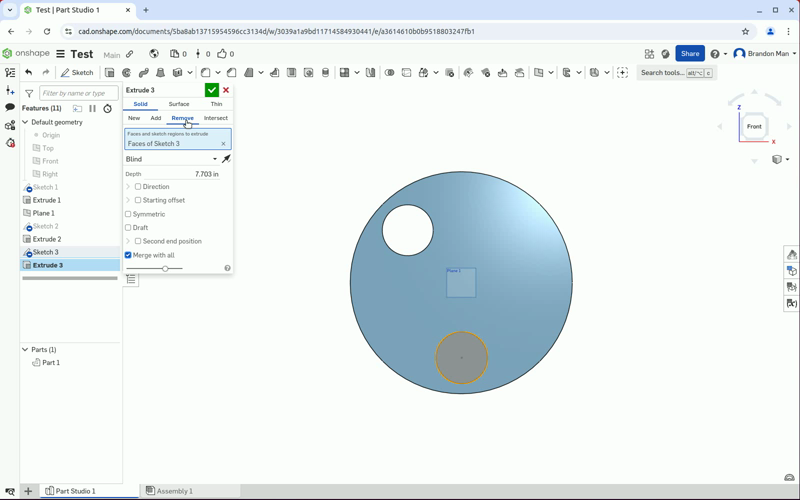
key(enter)
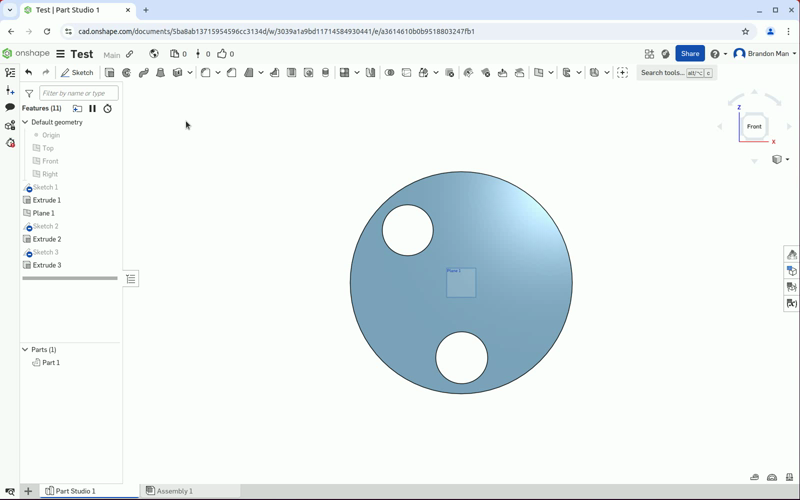
key(shift+h)
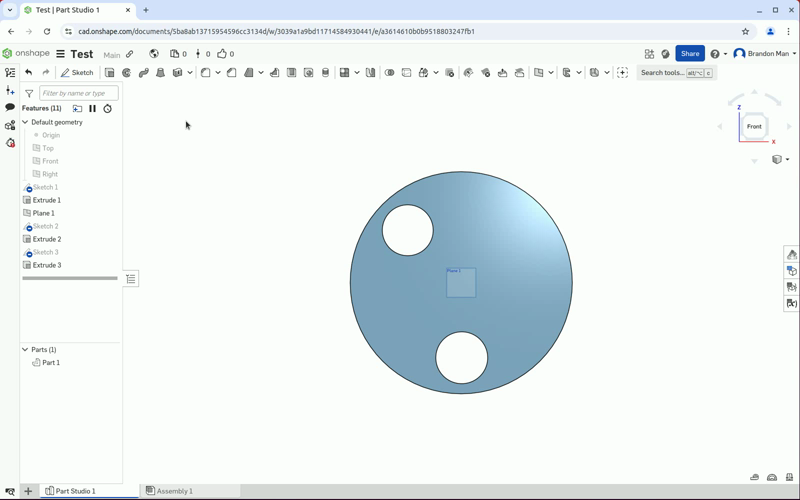
key(shift+h)
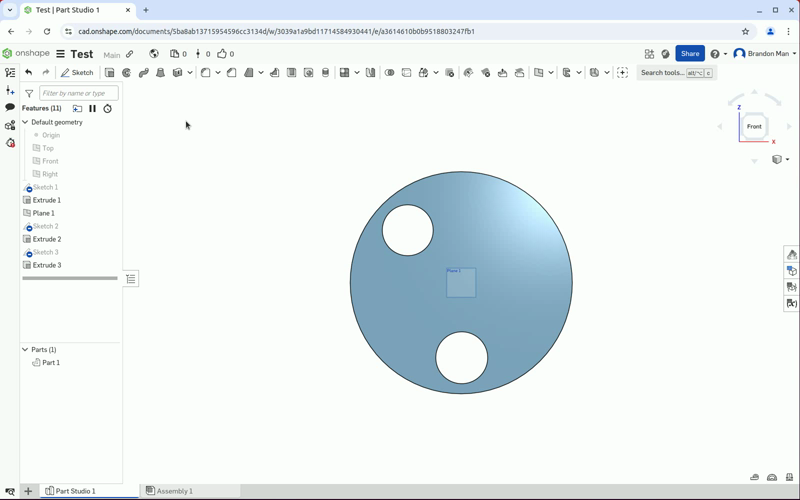
mouse_move(73, 189)
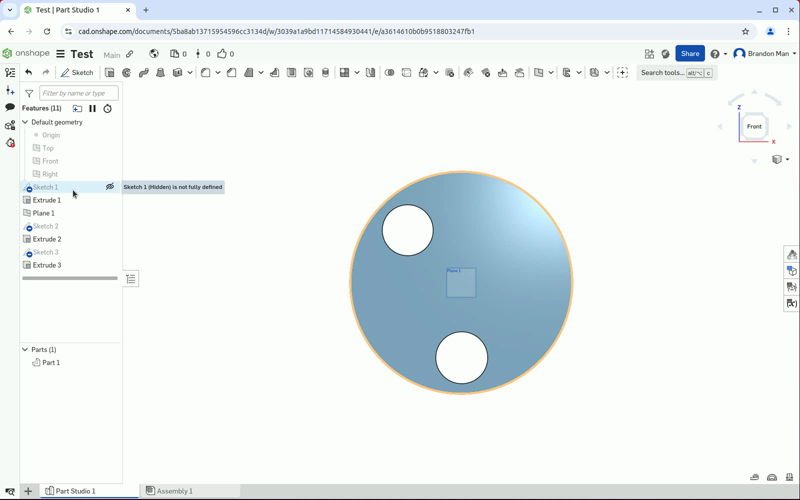
click(73, 189)
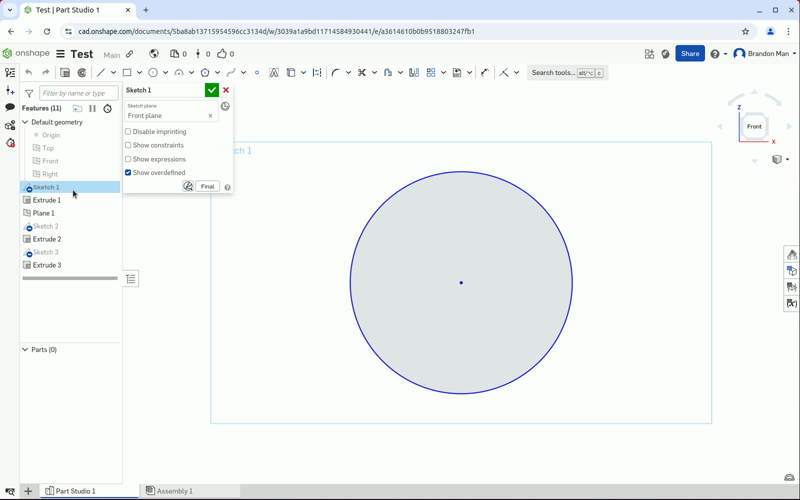
mouse_move(229, 92)
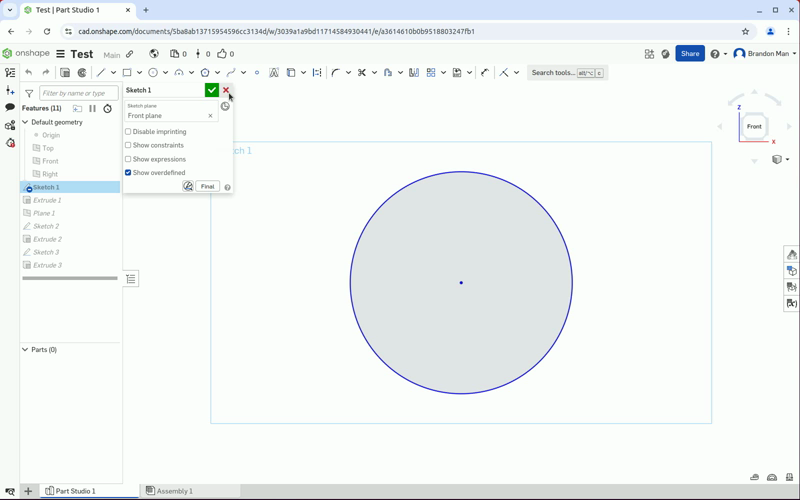
click(229, 92)
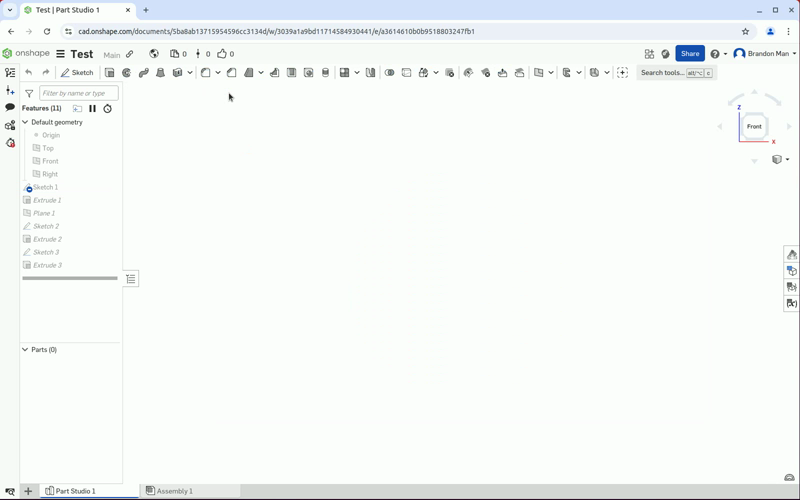
key(shift+s)
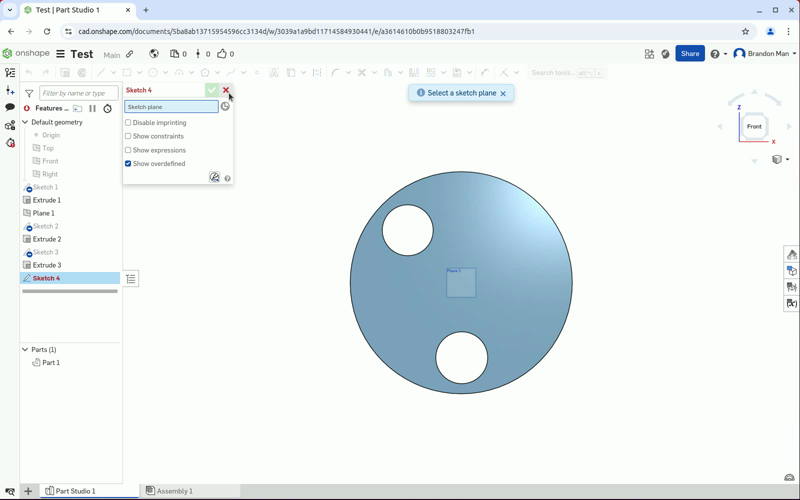
mouse_move(73, 215)
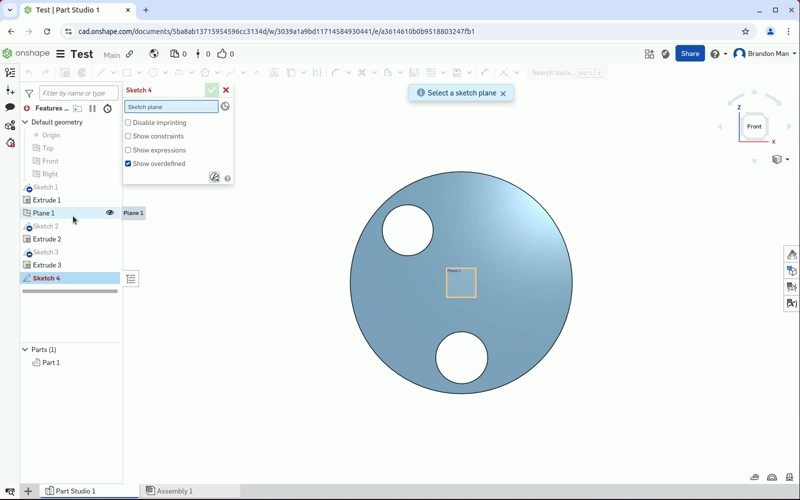
click(73, 215)
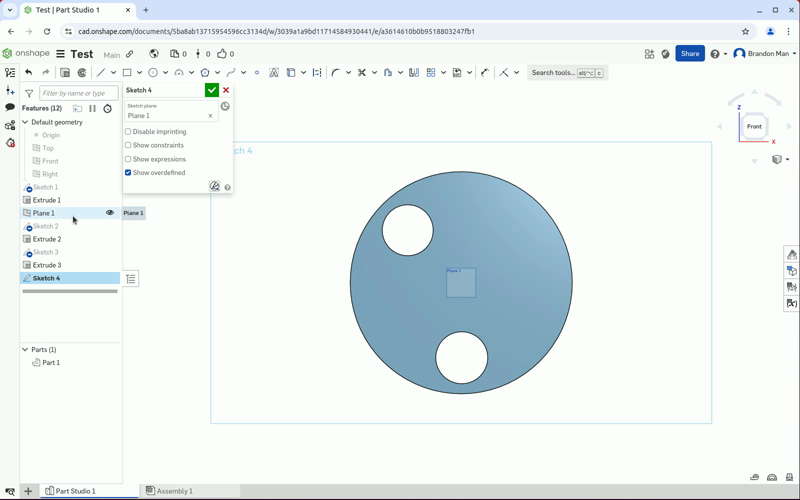
mouse_move(73, 352)
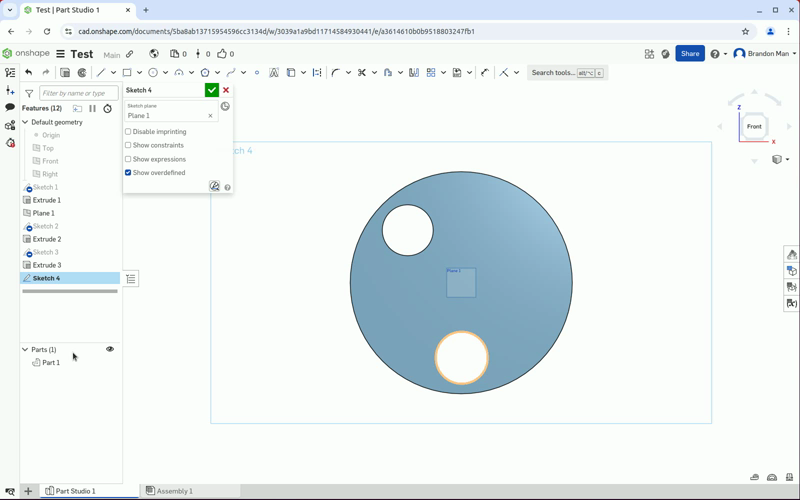
key(y)
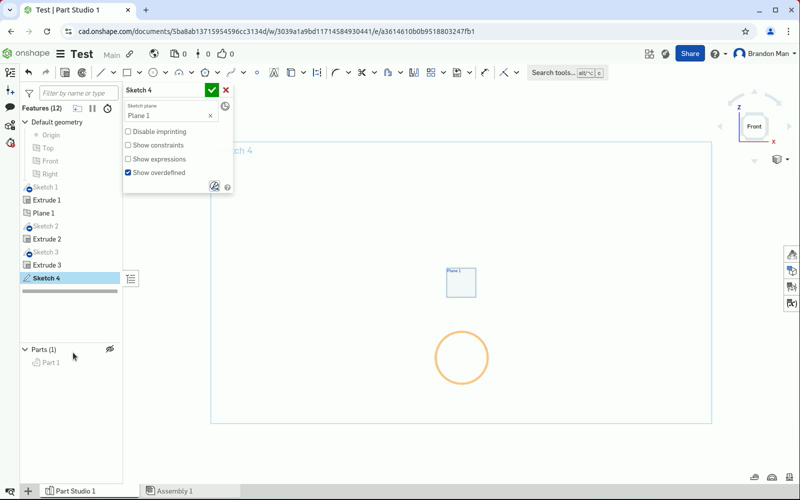
key(c)
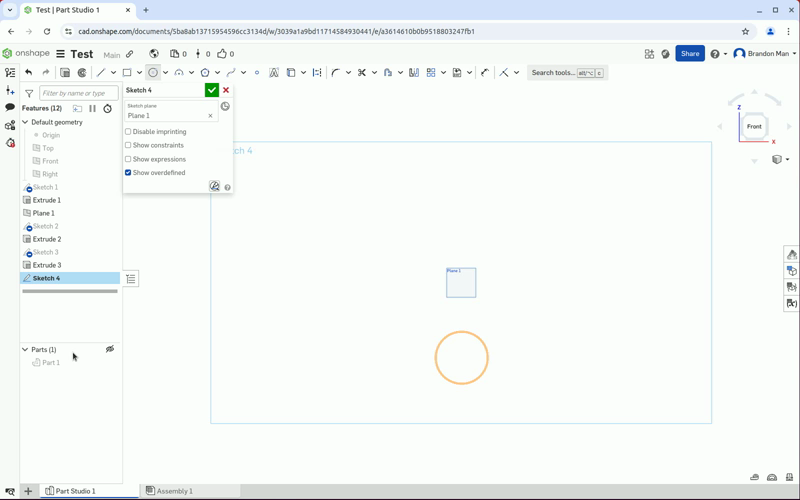
key_down(shift)
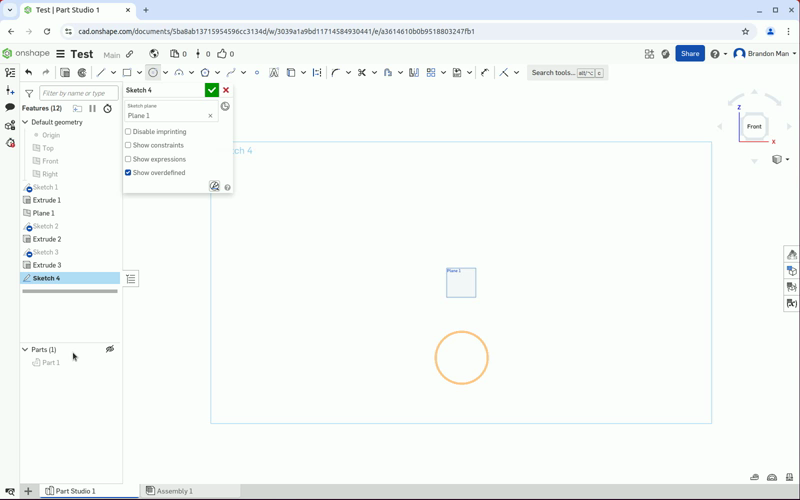
mouse_move(514, 230)
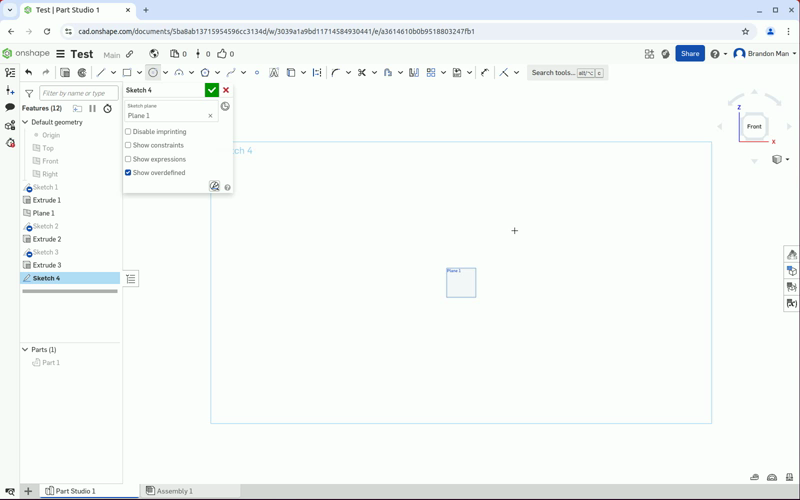
click(514, 230)
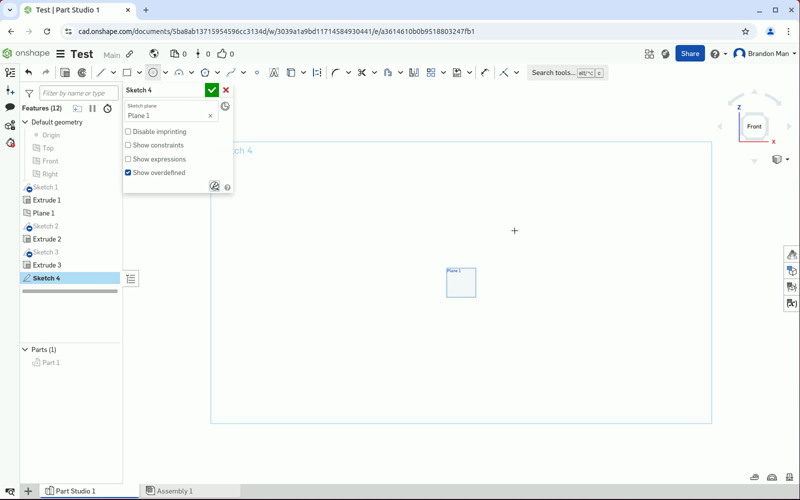
key_up(shift)
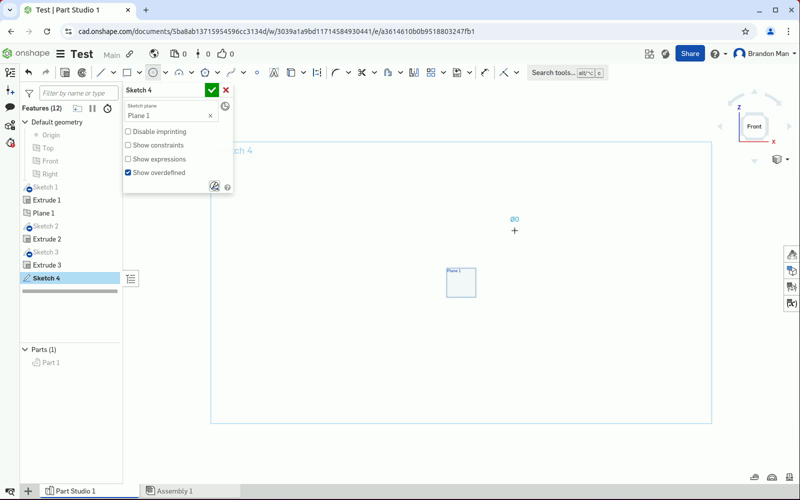
mouse_move(540, 230)
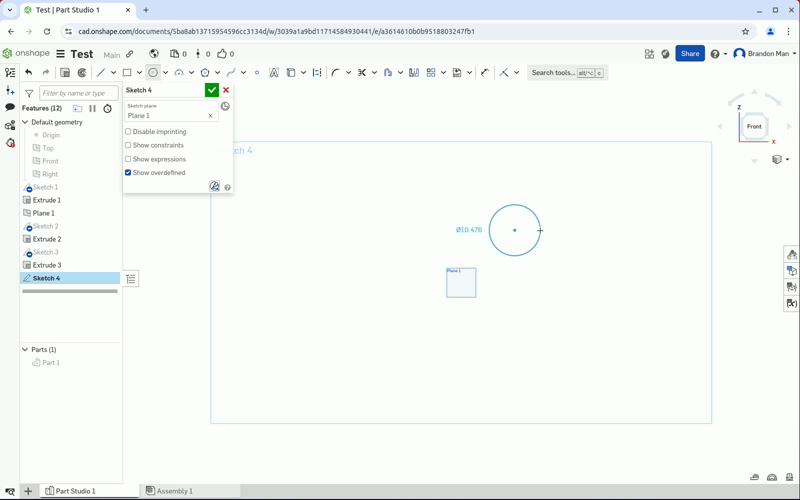
click(540, 230)
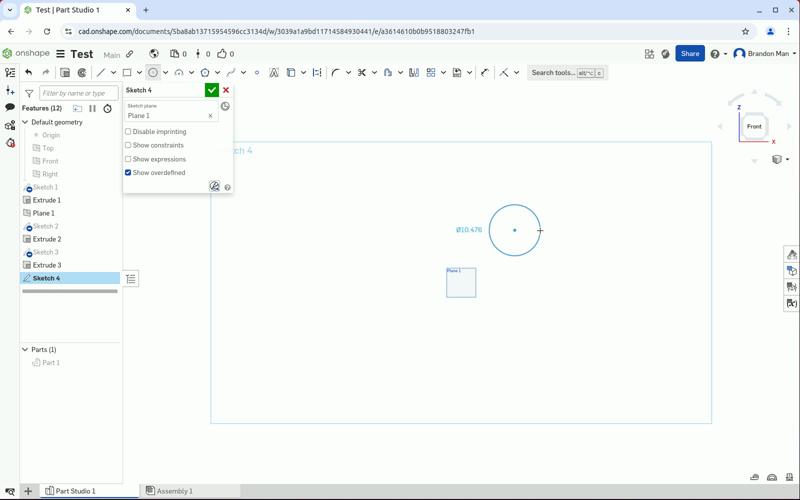
key(esc)
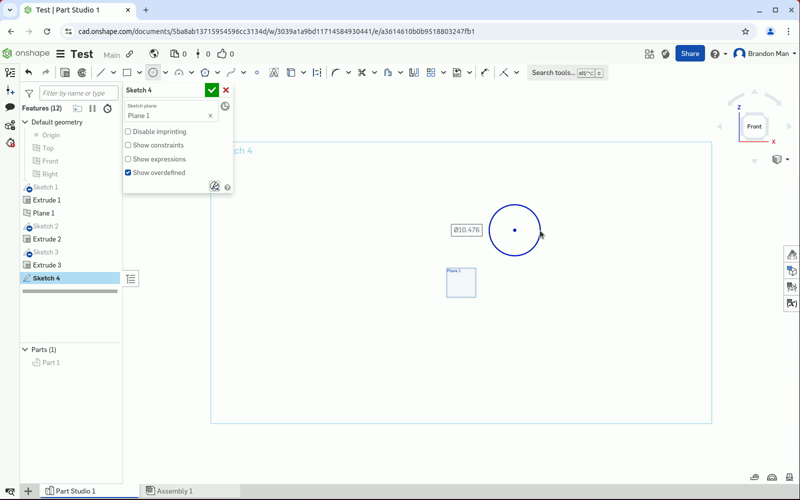
mouse_move(528, 224)
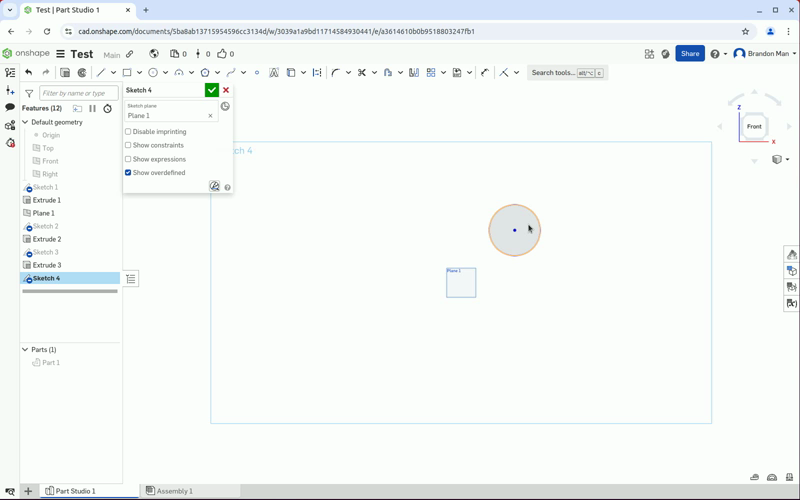
click(528, 224)
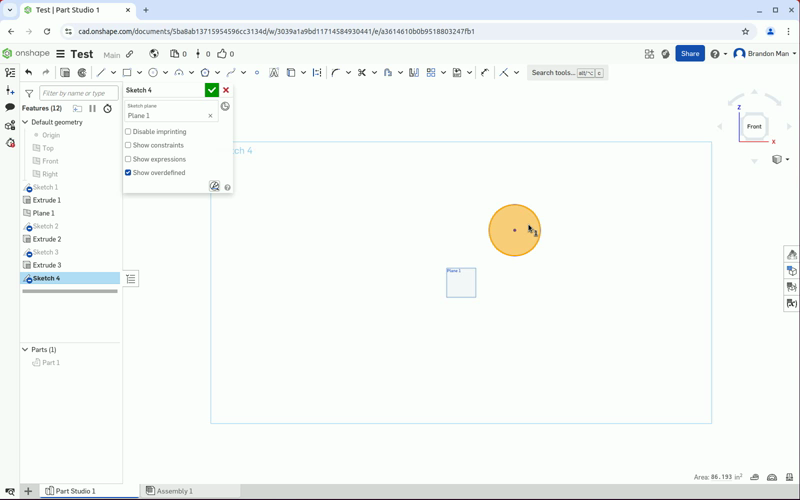
mouse_move(73, 352)
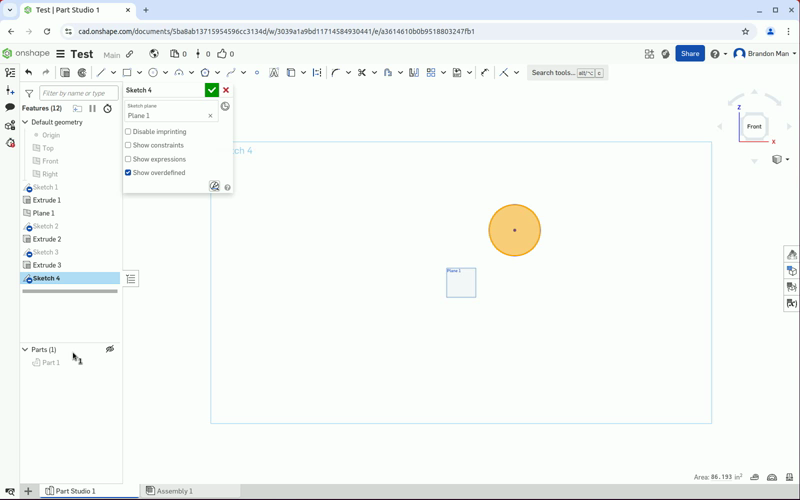
key(shift+y)
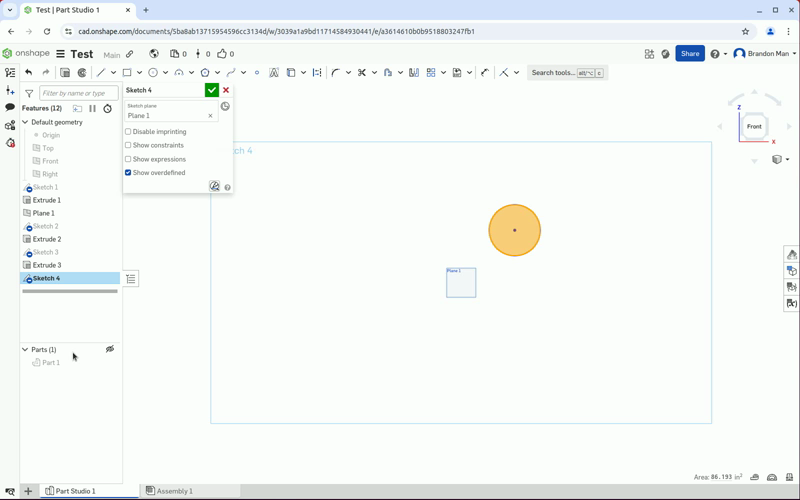
key(shift+e)
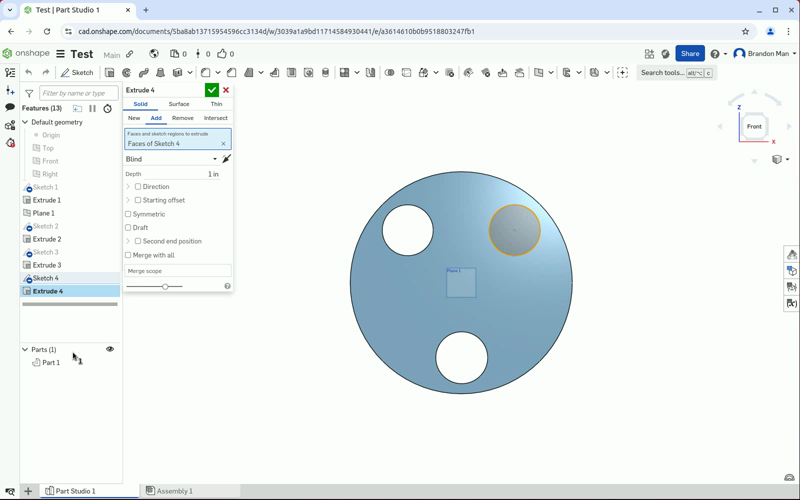
mouse_move(143, 106)
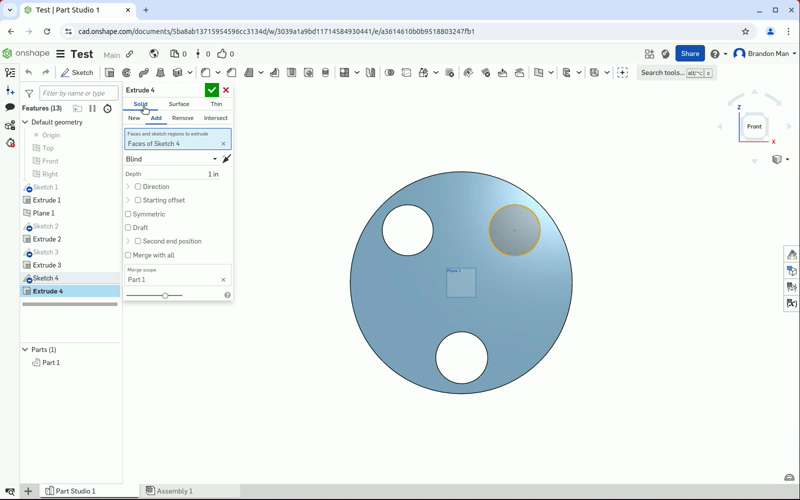
click(143, 106)
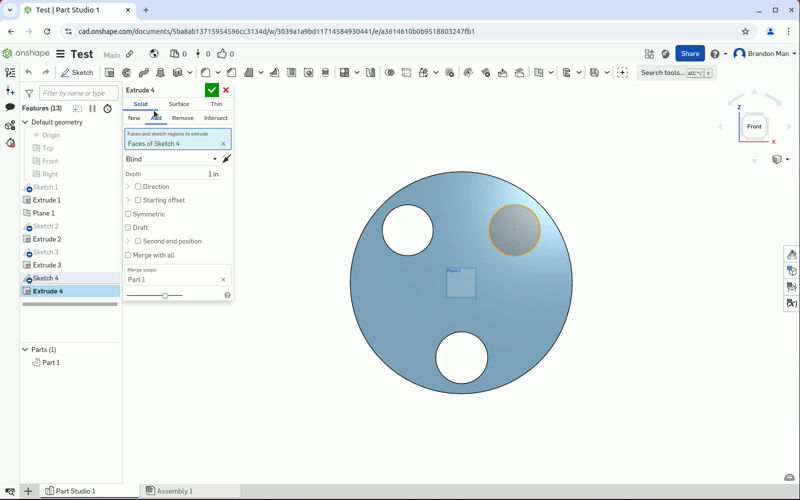
mouse_move(186, 120)
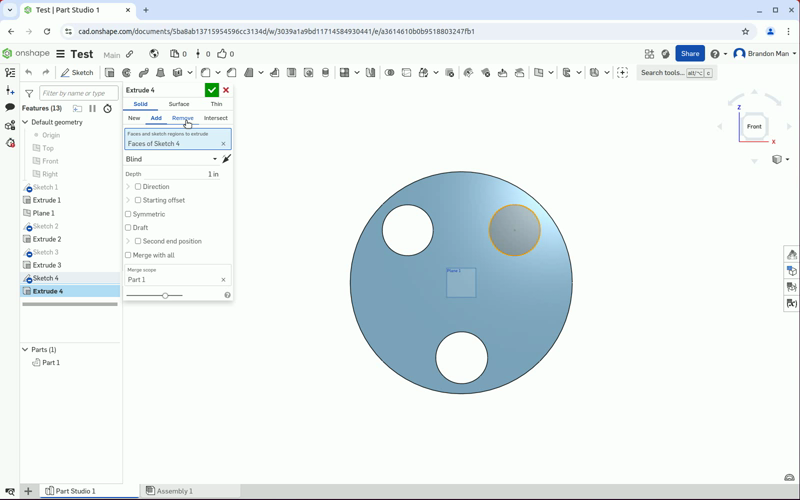
click(186, 120)
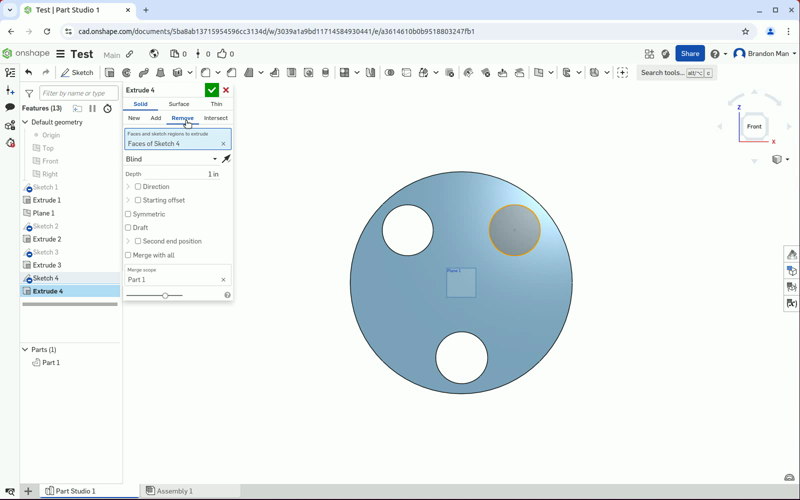
key(tab, 4)
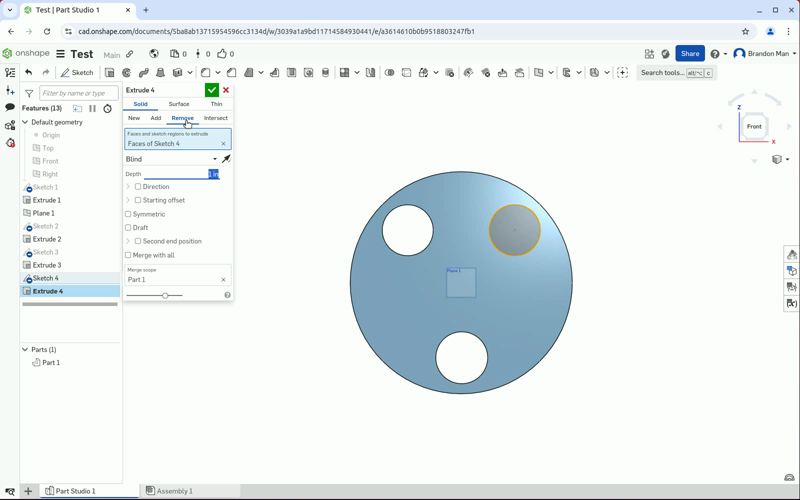
text(7.703)
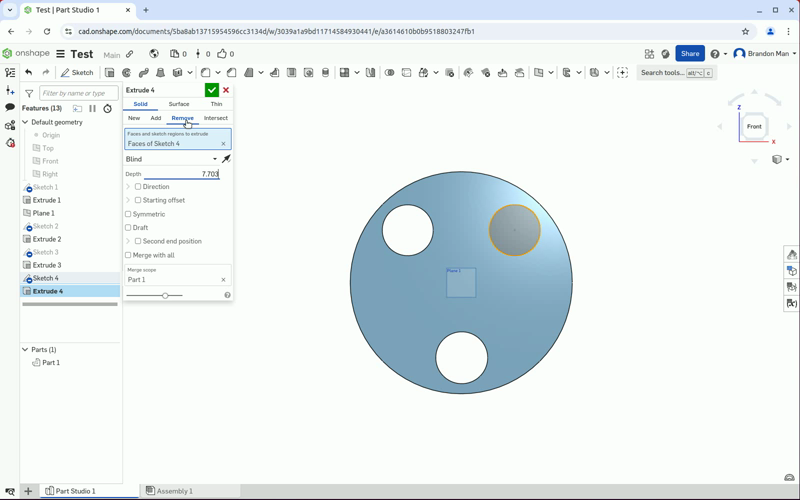
key(tab, 6)
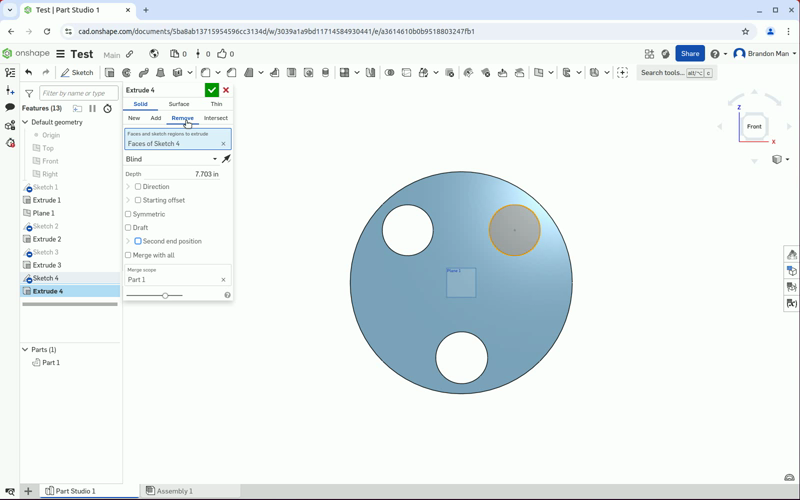
key(space)
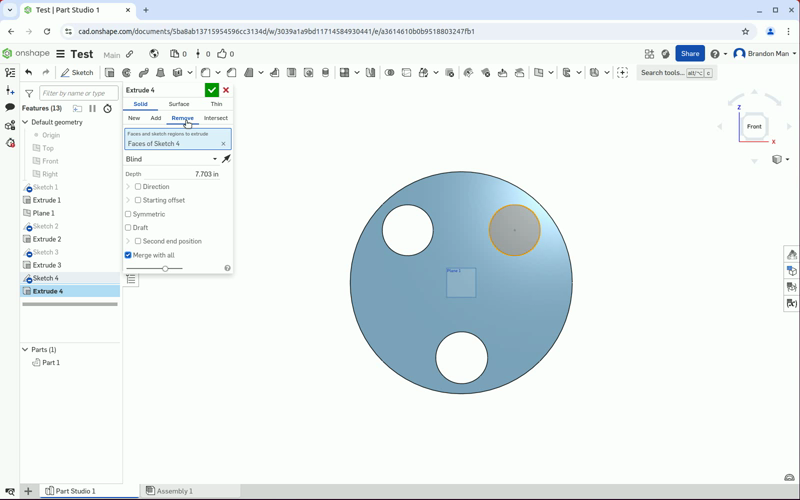
key(enter)
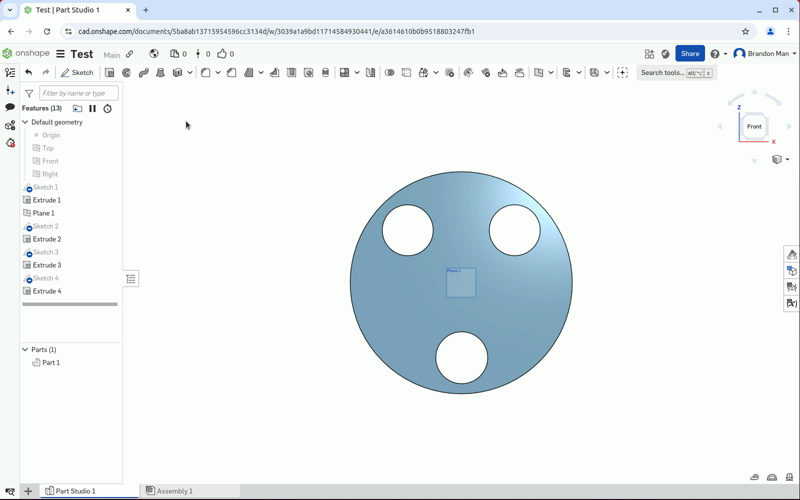
key(shift+h)
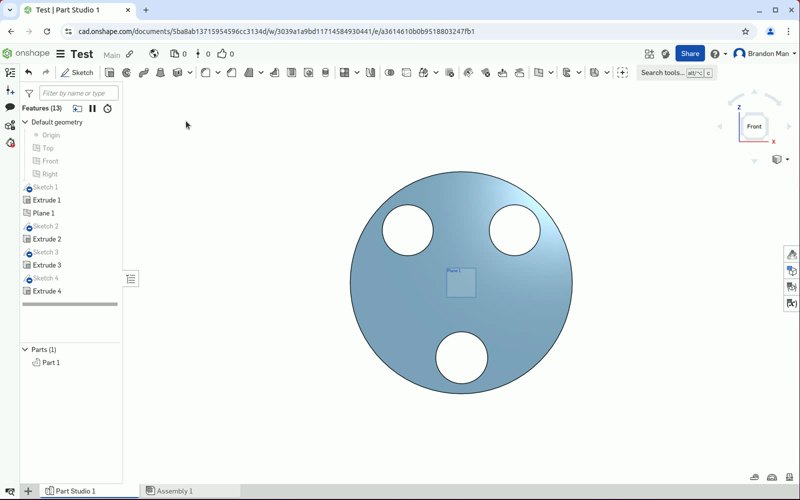
key(shift+h)
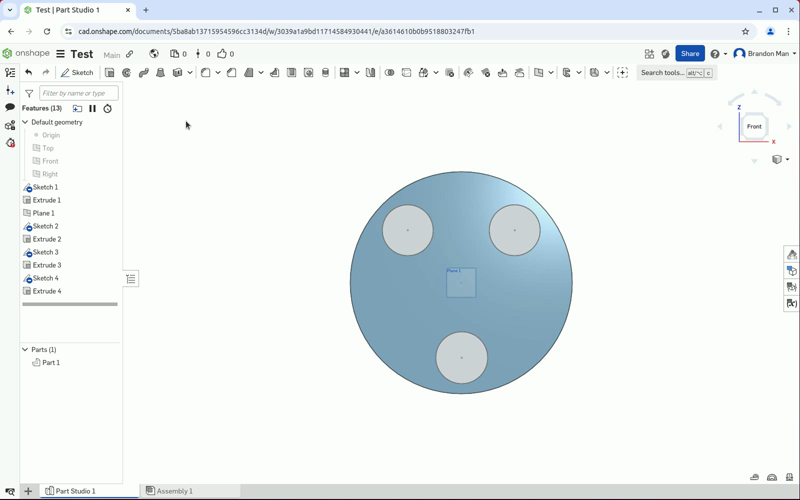
key(shift+7)
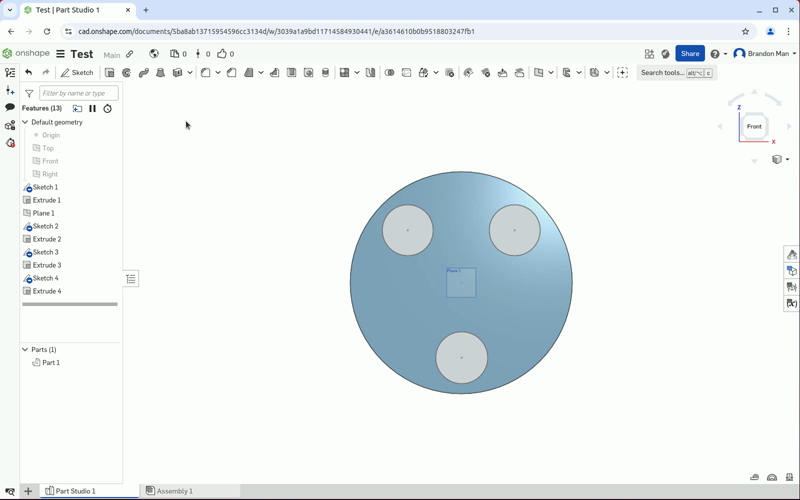
key(left, 2)
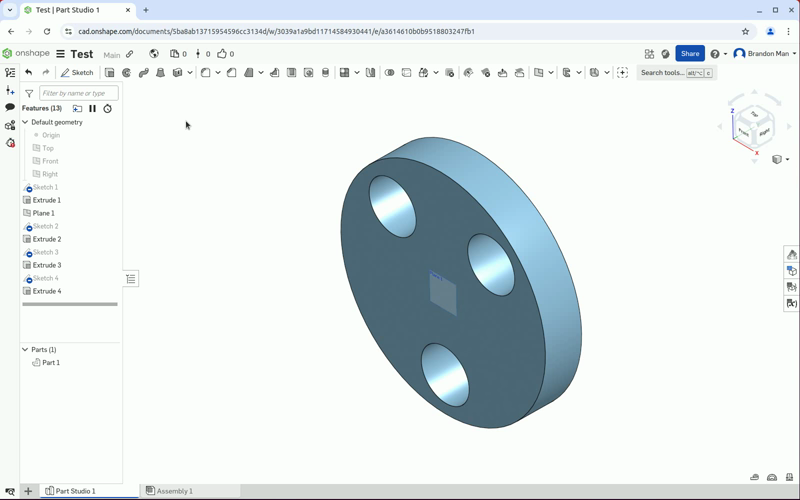
key(down, 2)
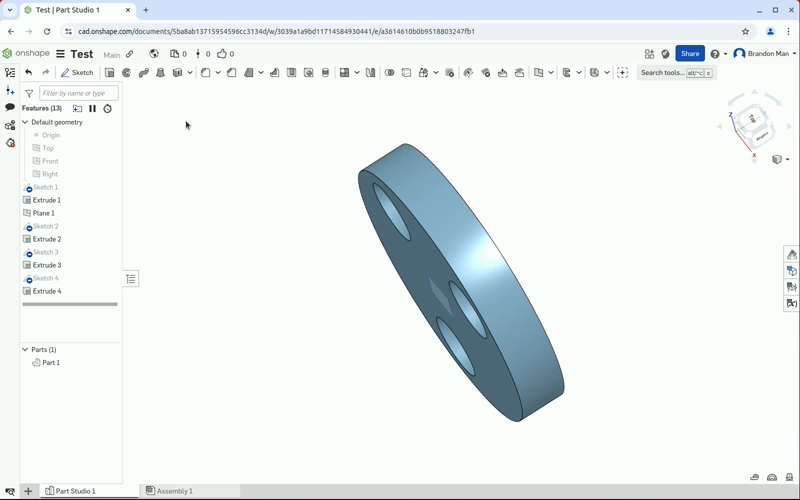
key(up, 2)
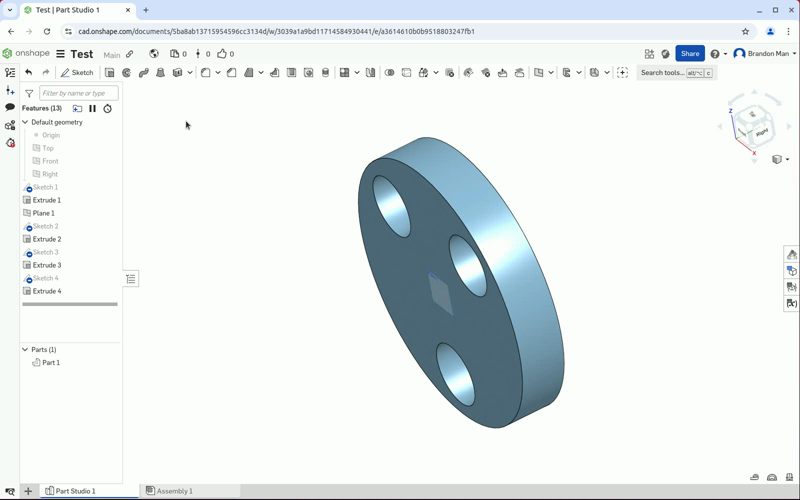
key(right, 2)
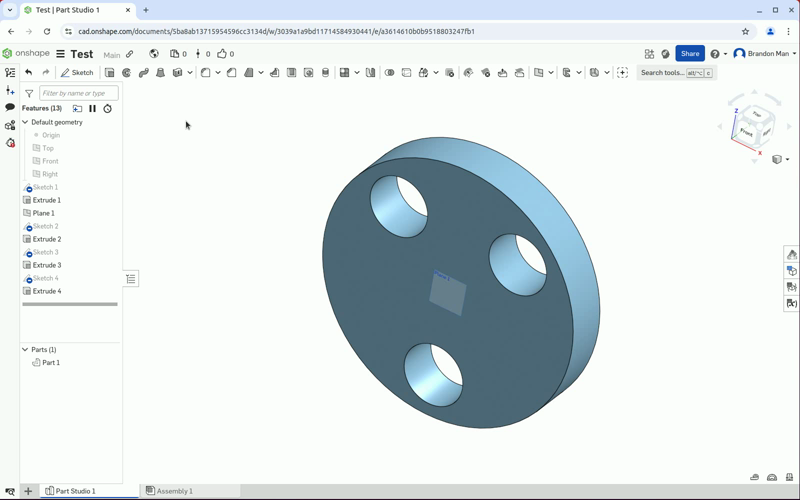
mouse_move(73, 189)
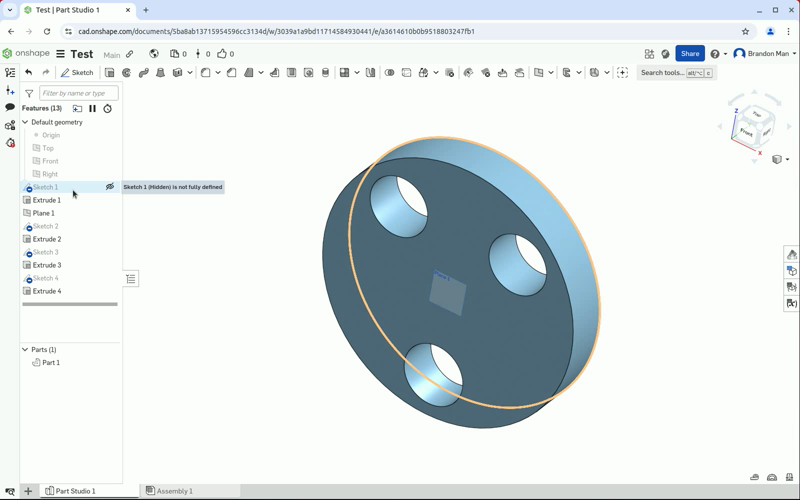
click(73, 189)